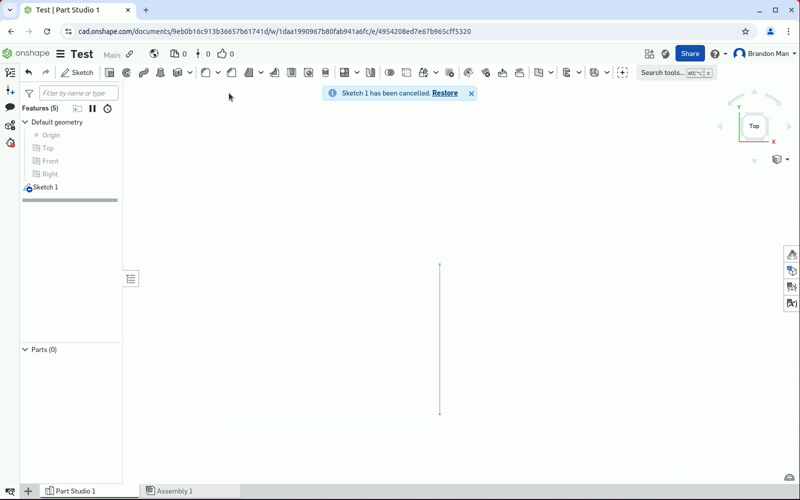
key(shift+h)
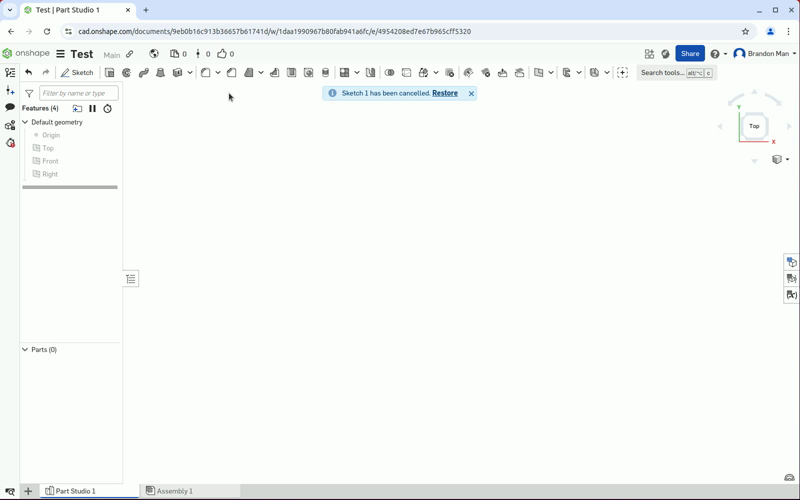
mouse_move(73, 352)
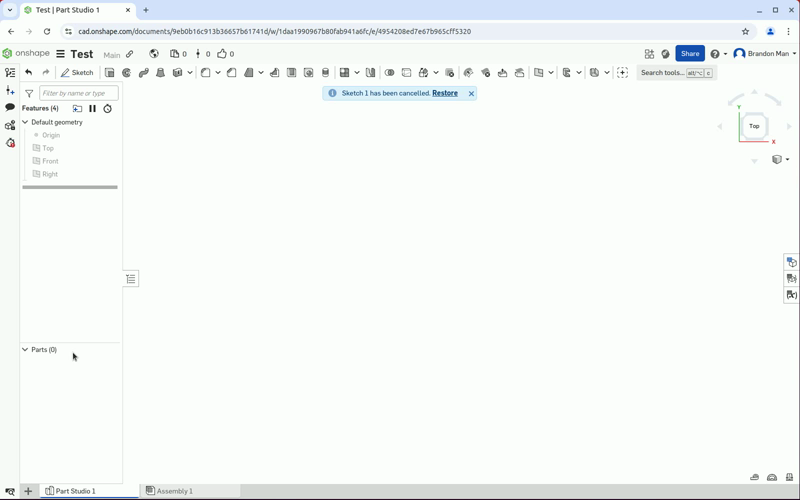
key(y)
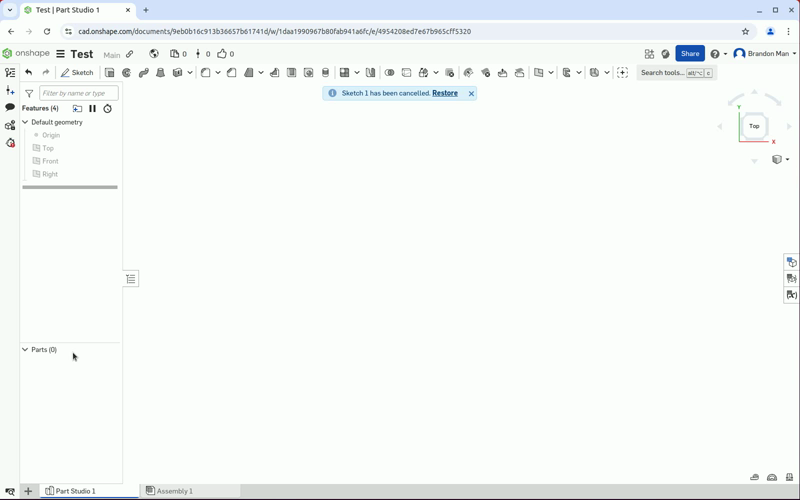
key(shift+p)
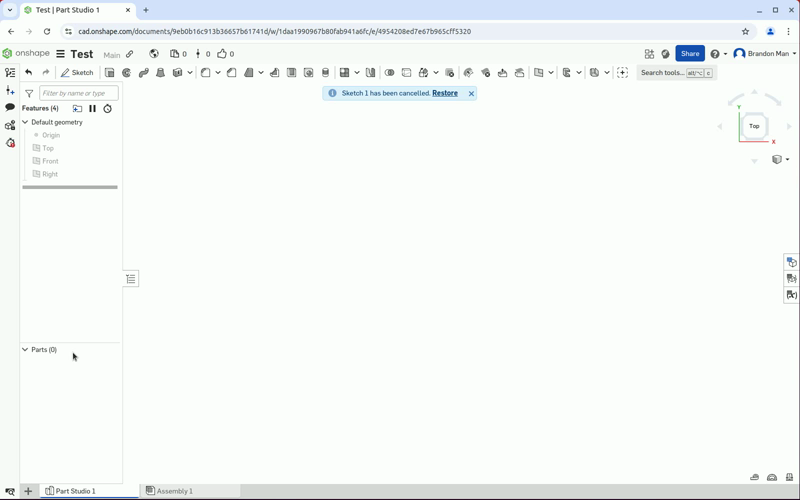
key(space)
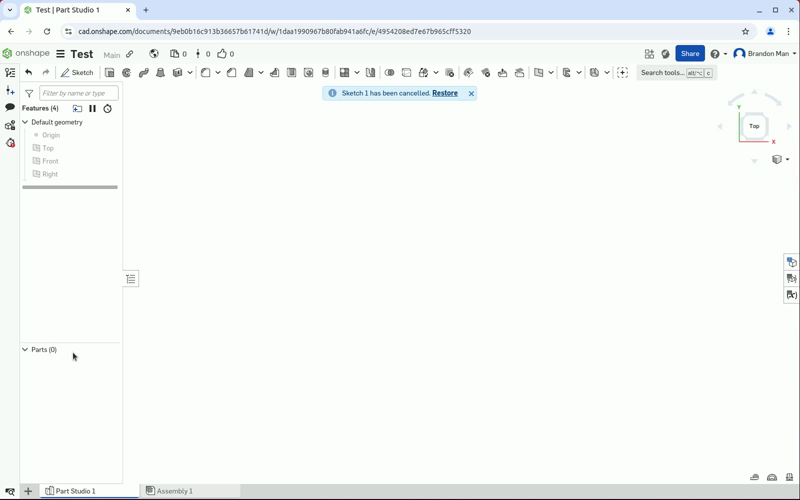
key_down(shift)
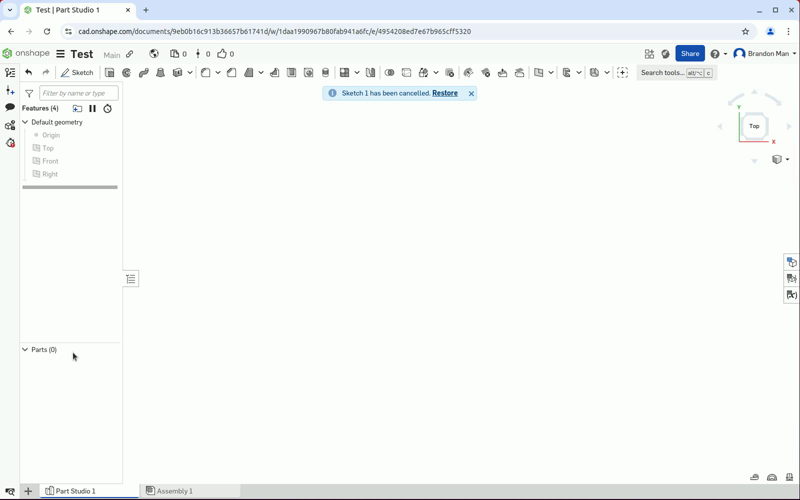
key(up)
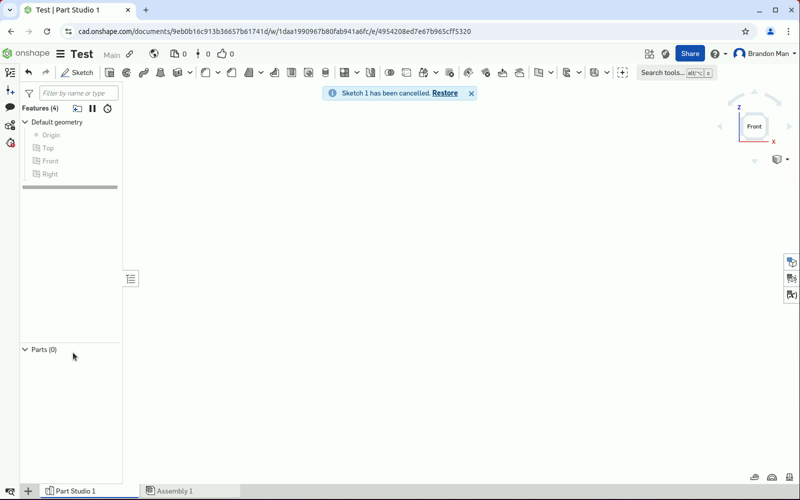
key_up(shift)
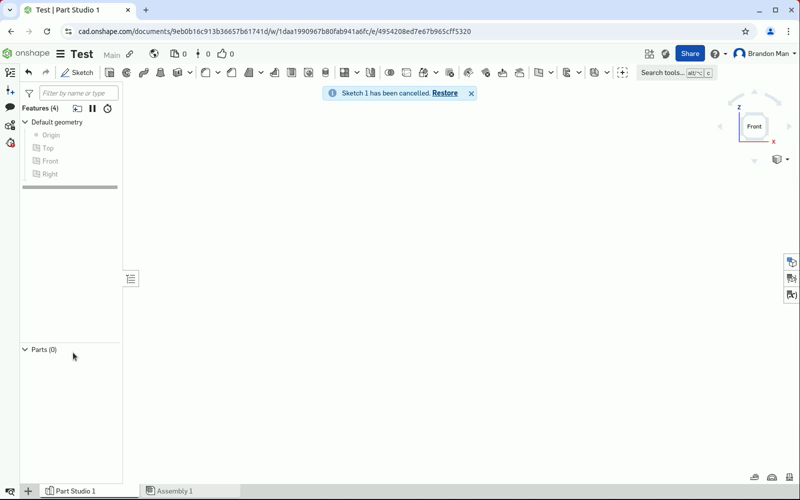
mouse_move(73, 352)
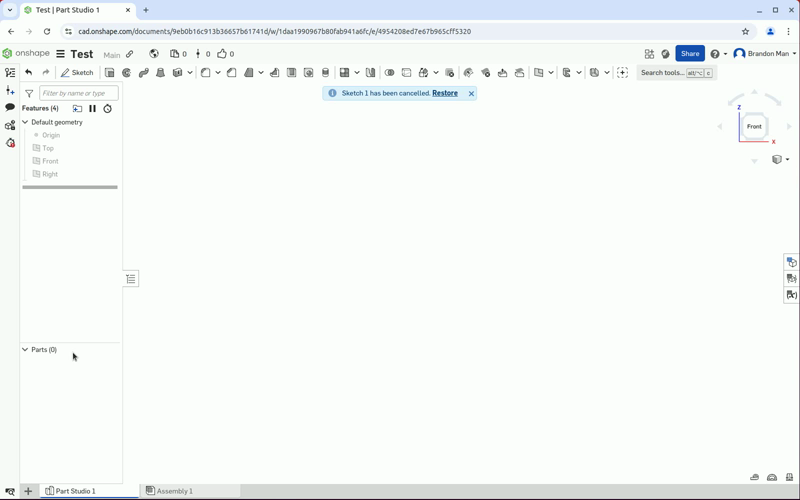
key(shift+y)
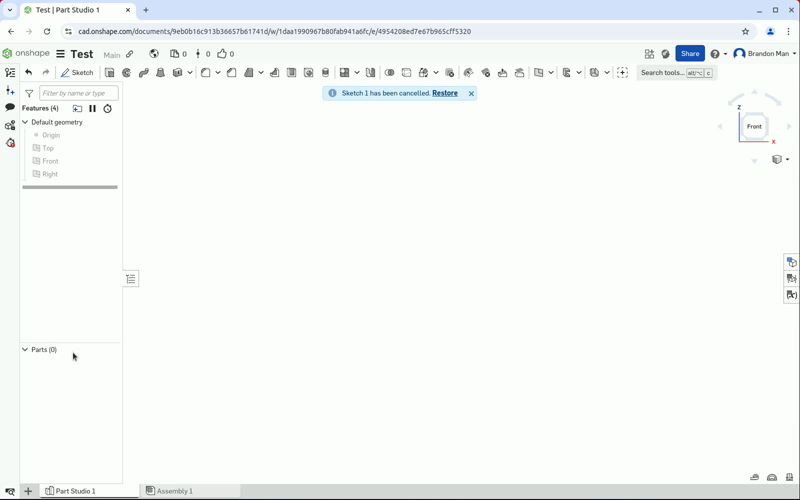
key(shift+s)
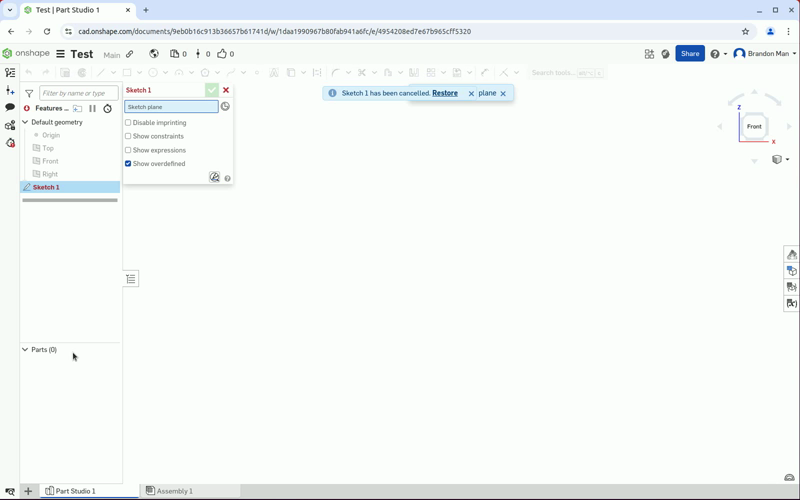
mouse_move(73, 163)
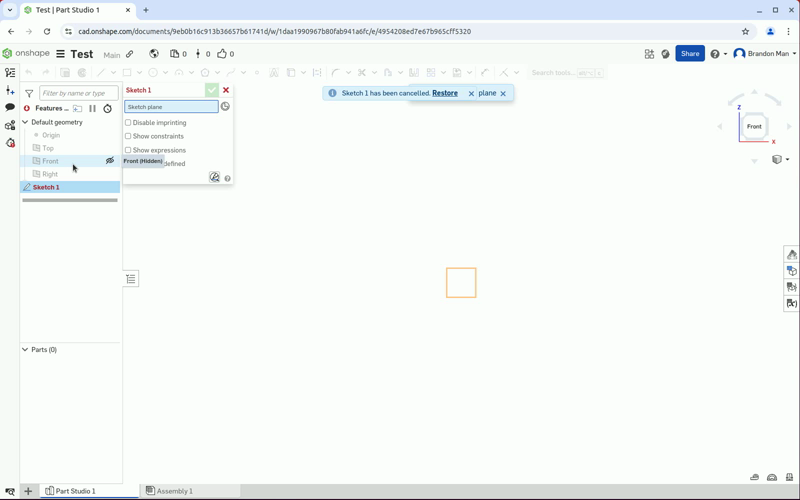
click(73, 163)
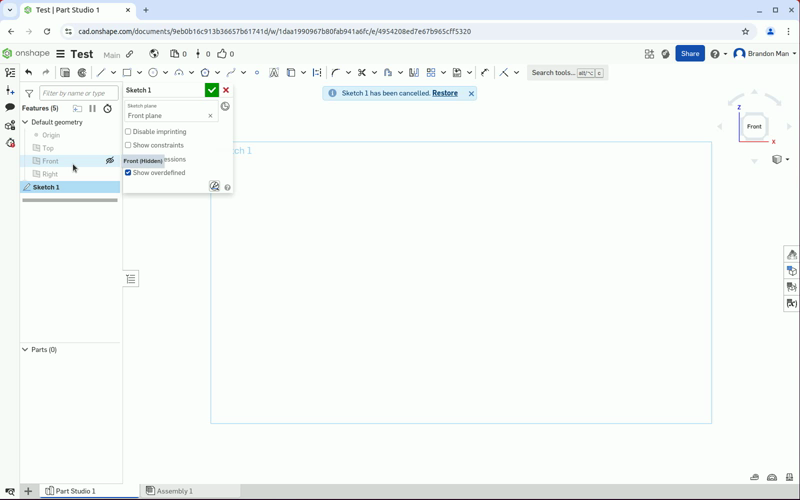
mouse_move(73, 352)
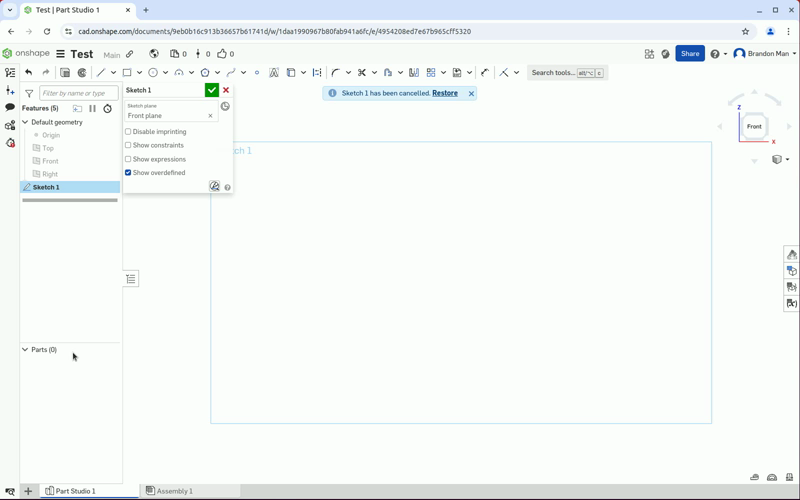
key(y)
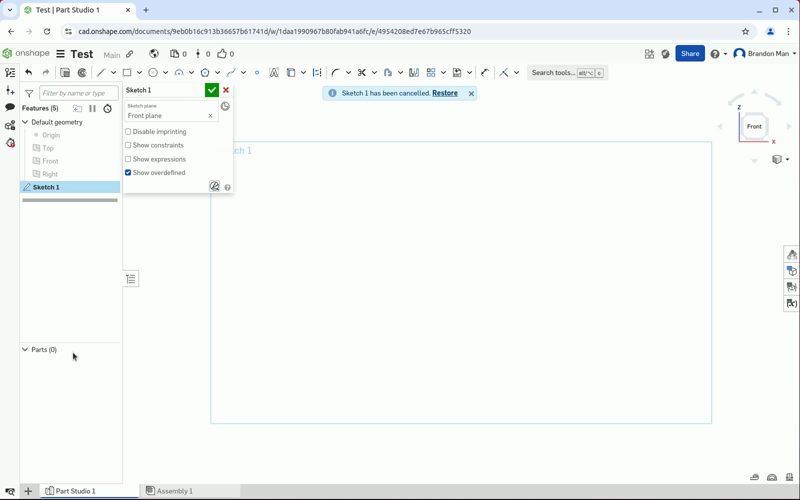
key(l)
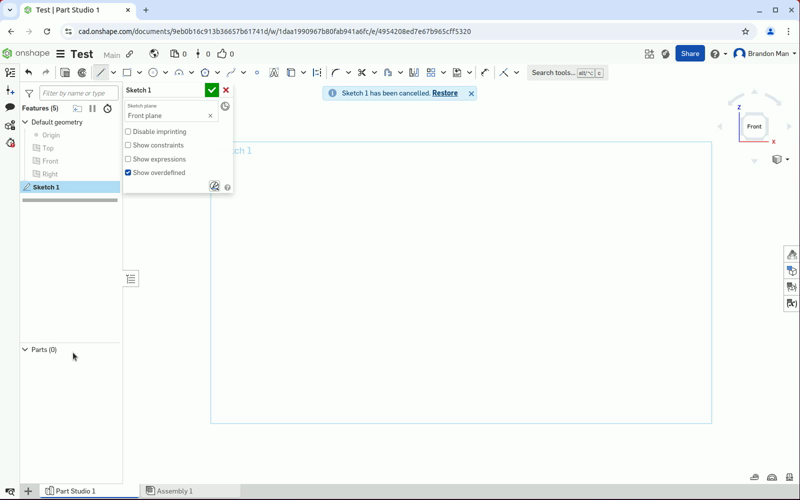
key_down(shift)
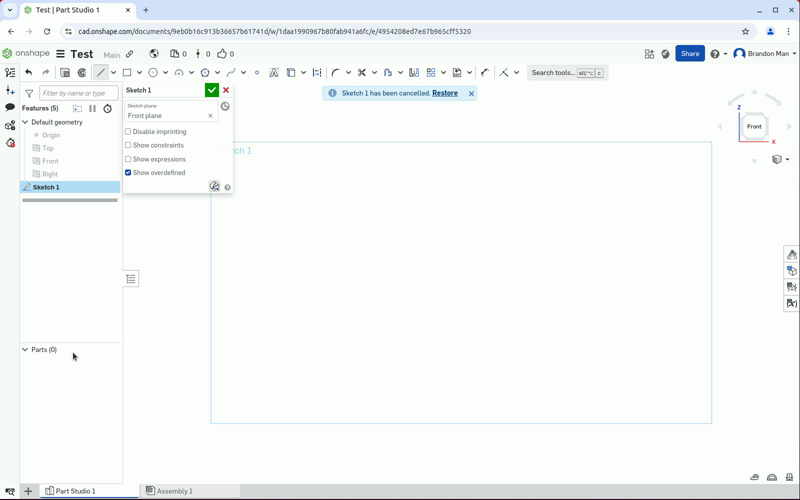
mouse_move(409, 370)
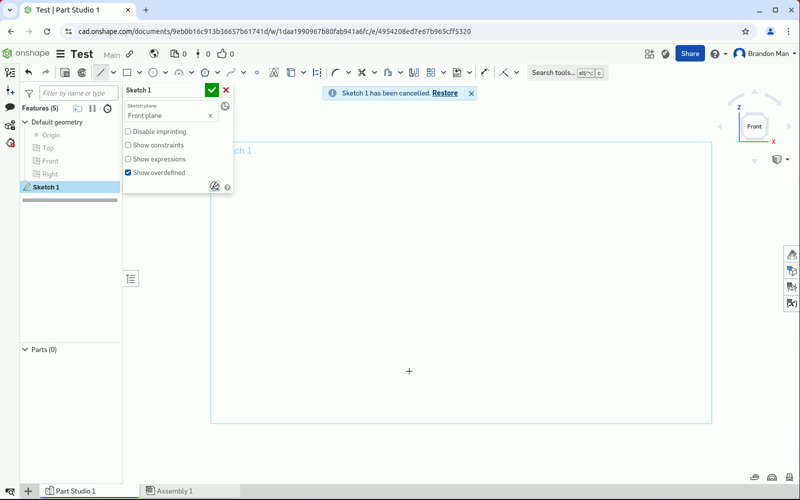
click(409, 370)
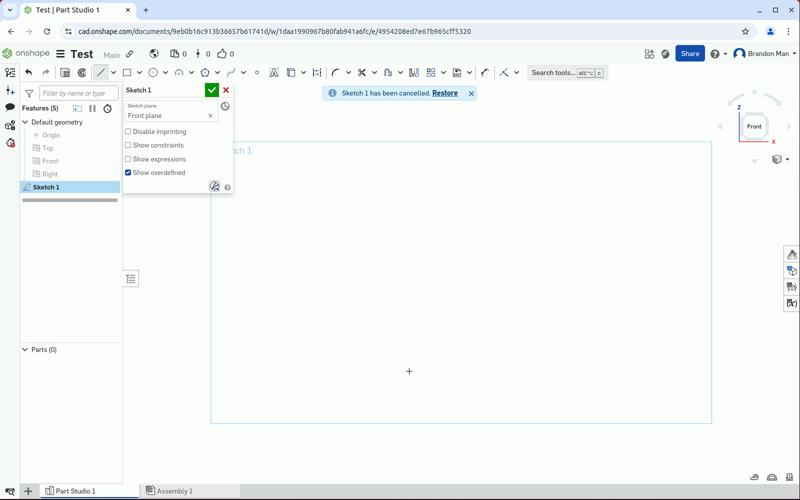
key_up(shift)
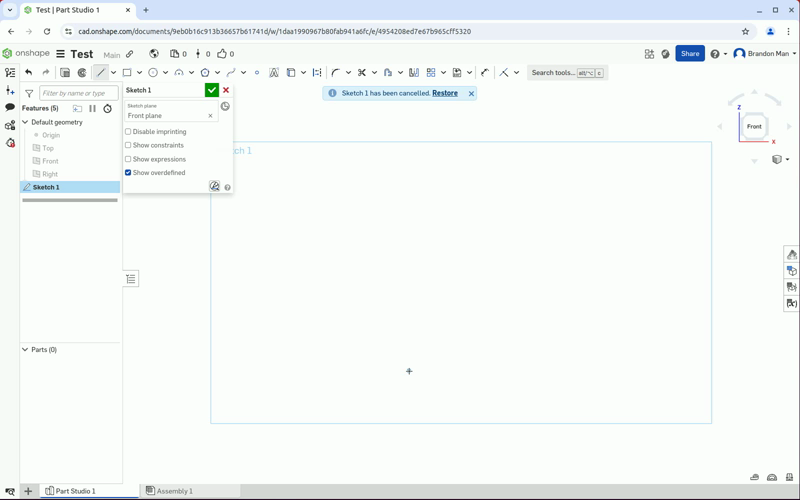
key_down(shift)
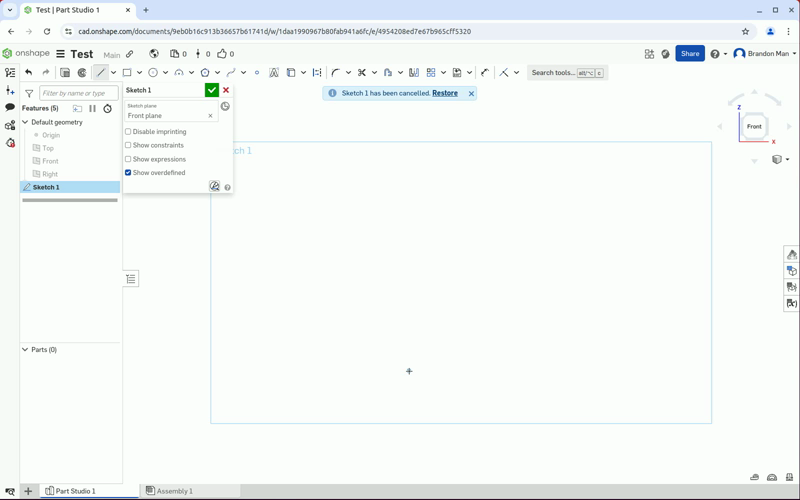
mouse_move(439, 370)
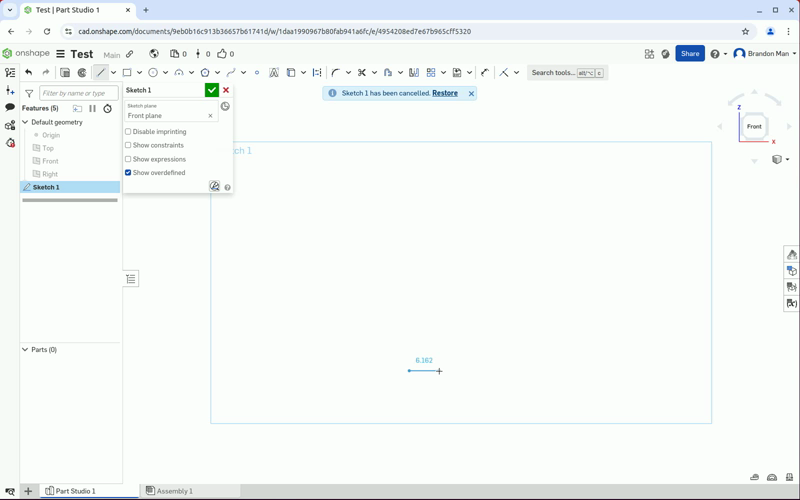
mouse_move(419, 370)
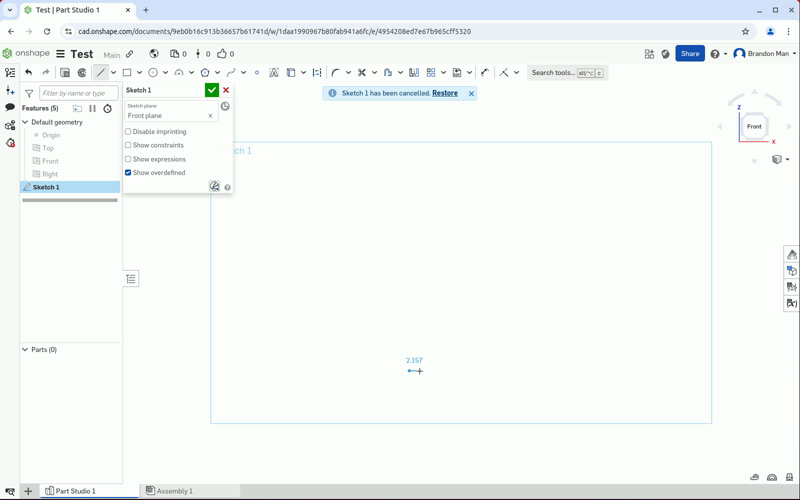
click(419, 370)
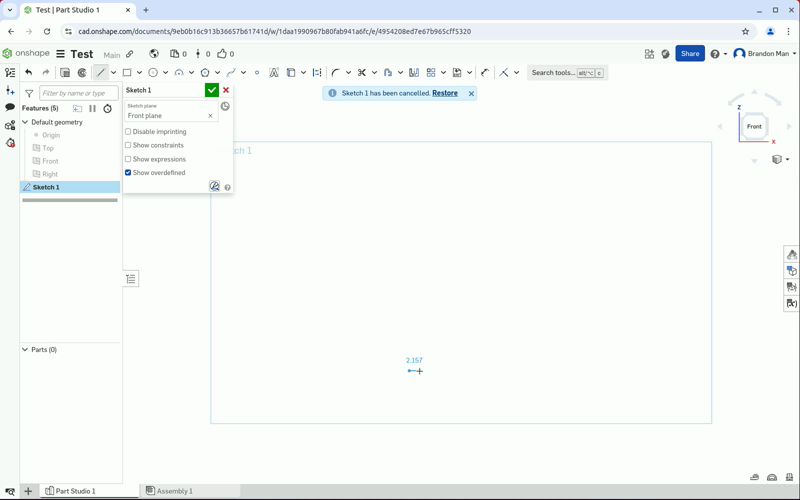
key_up(shift)
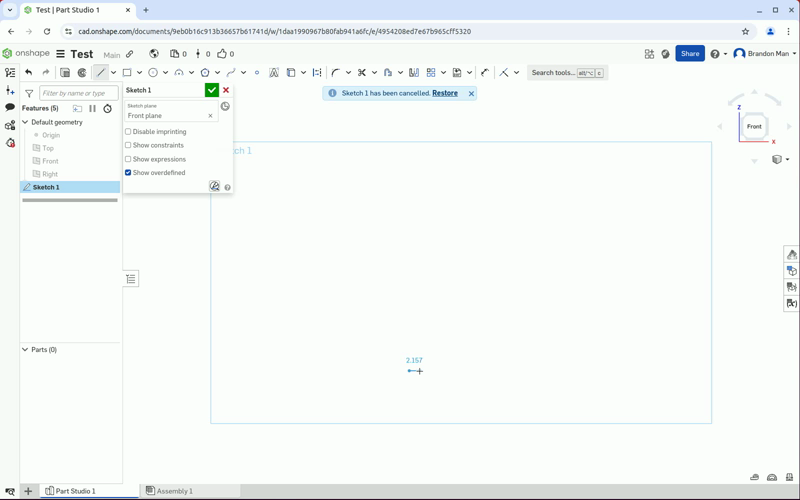
key_down(shift)
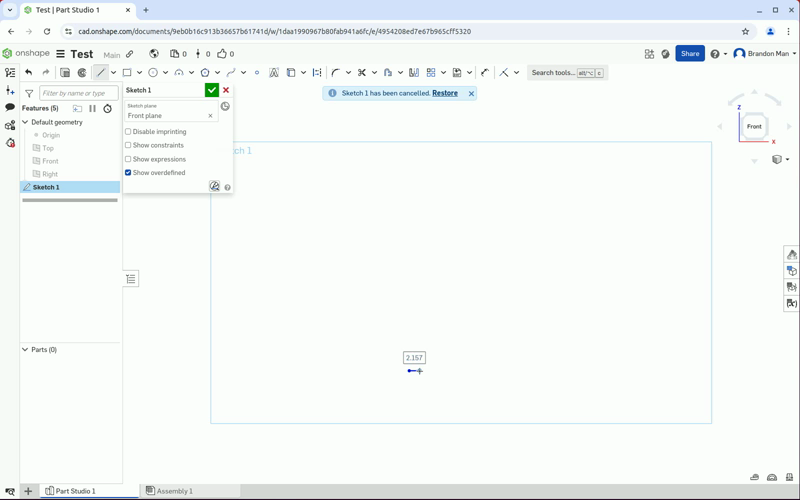
mouse_move(419, 171)
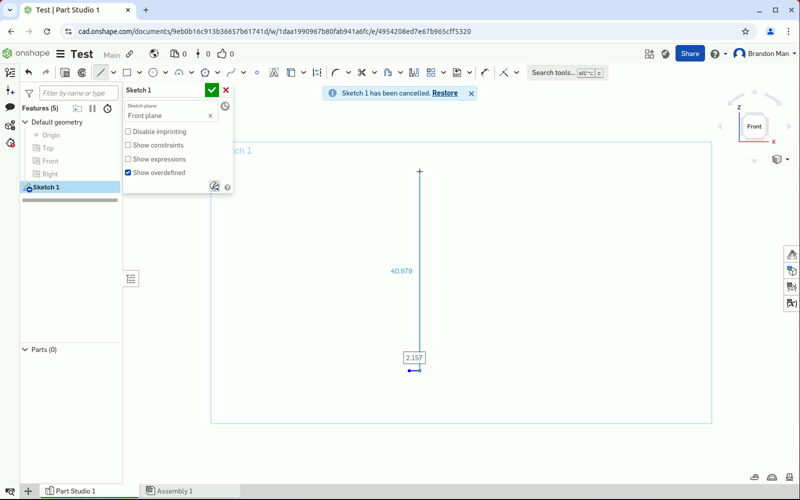
click(419, 171)
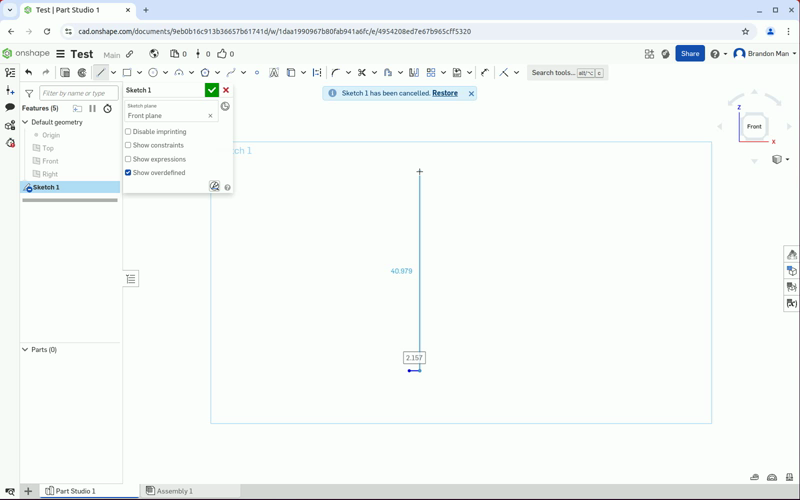
key_up(shift)
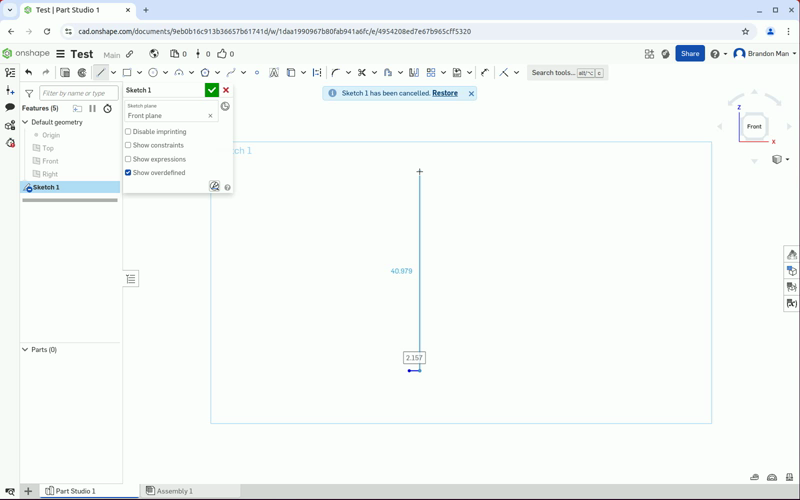
key_down(shift)
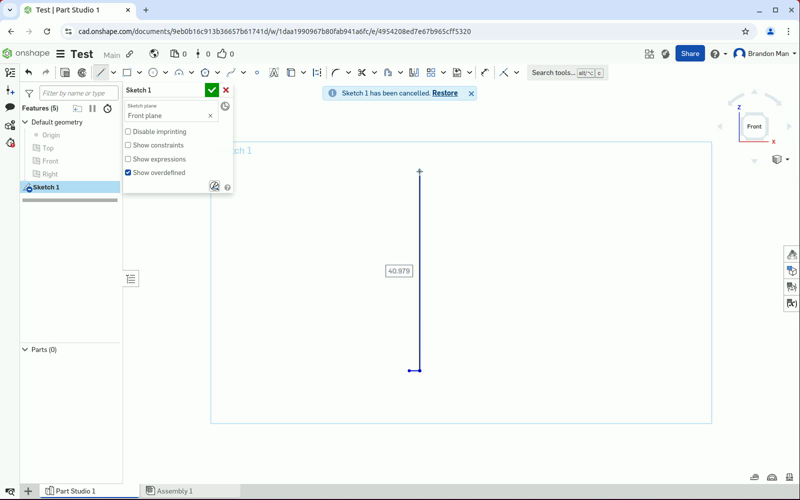
mouse_move(449, 171)
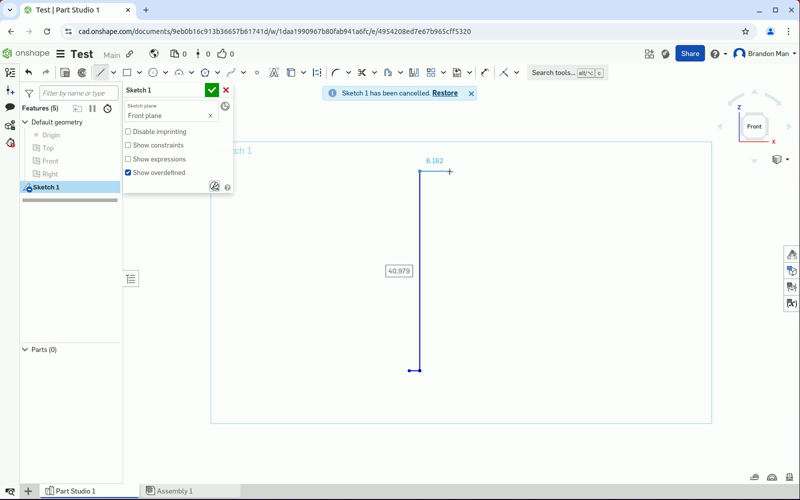
mouse_move(409, 171)
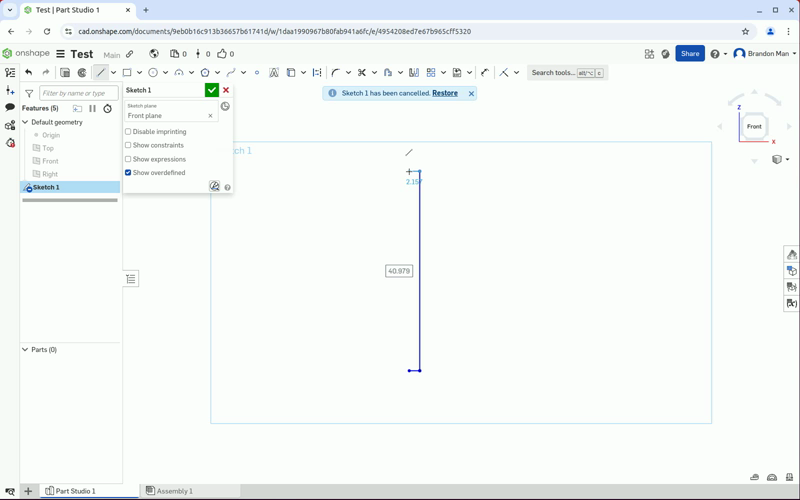
click(409, 171)
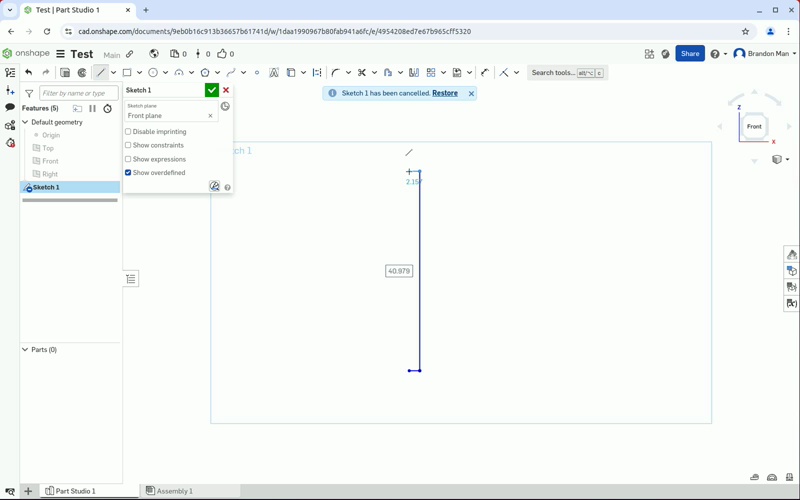
key_up(shift)
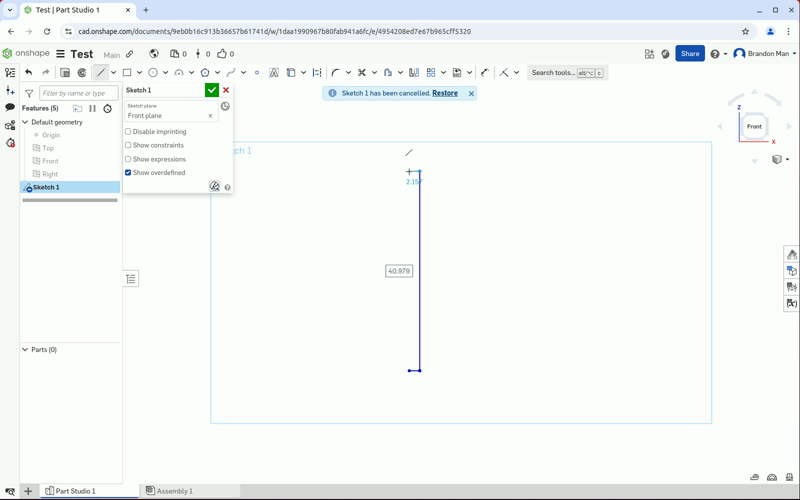
key_down(shift)
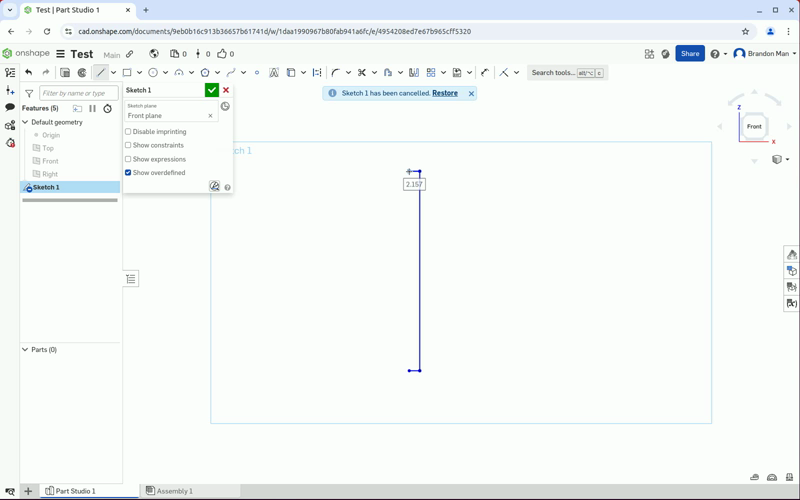
mouse_move(409, 370)
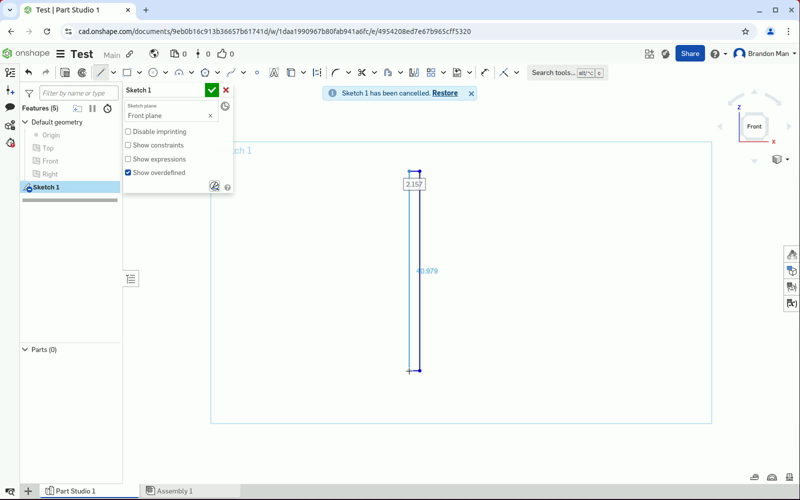
key_up(shift)
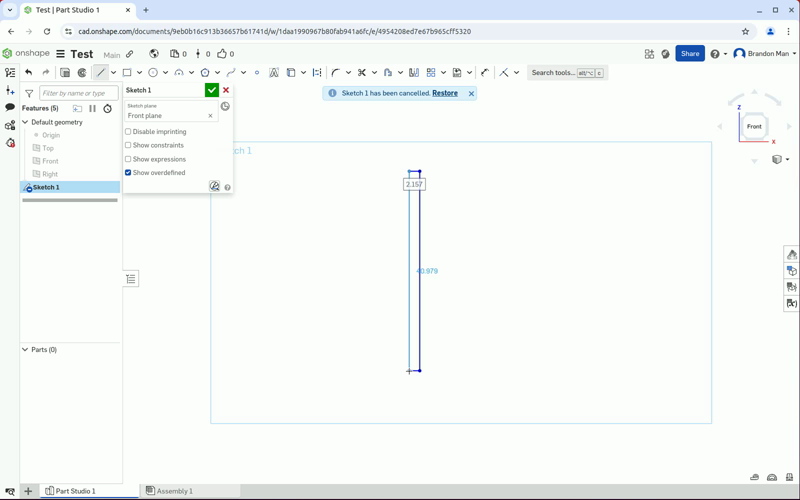
click(409, 370)
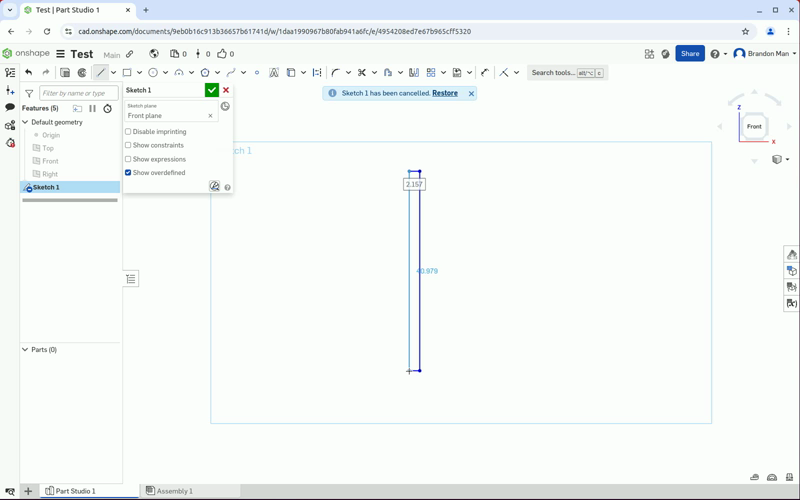
key(esc)
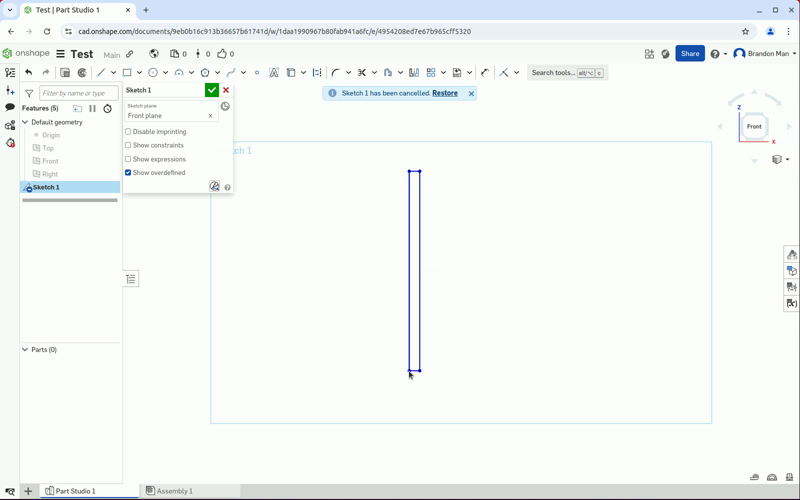
mouse_move(416, 212)
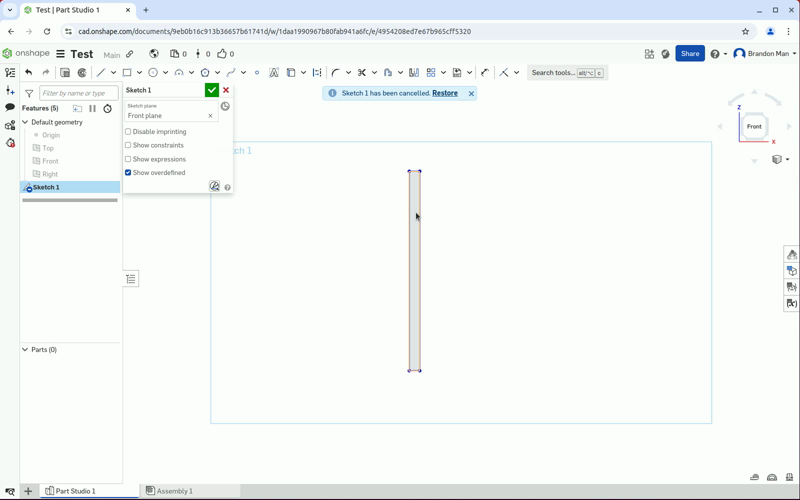
click(416, 212)
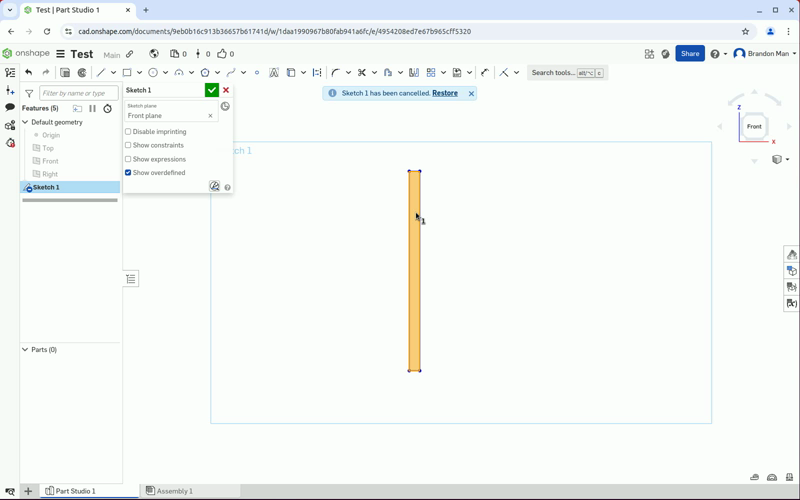
mouse_move(73, 352)
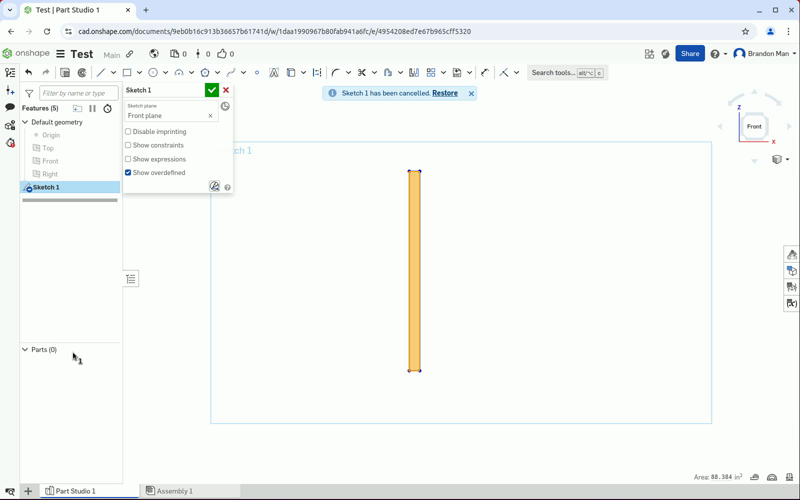
key(shift+y)
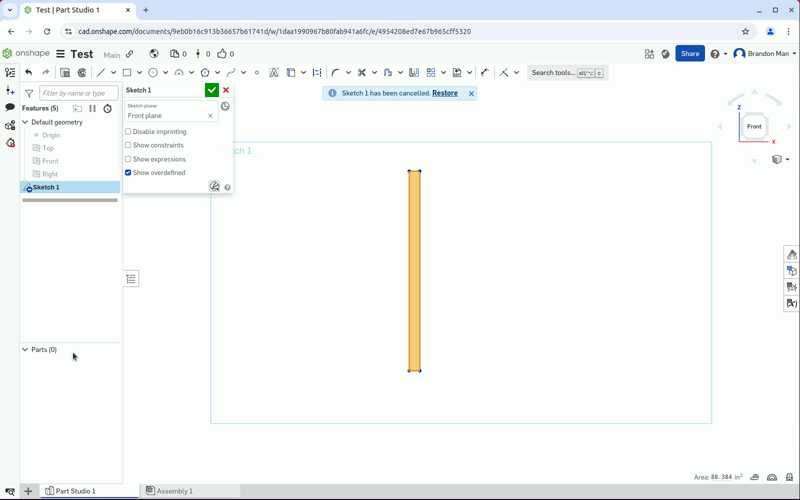
key(shift+e)
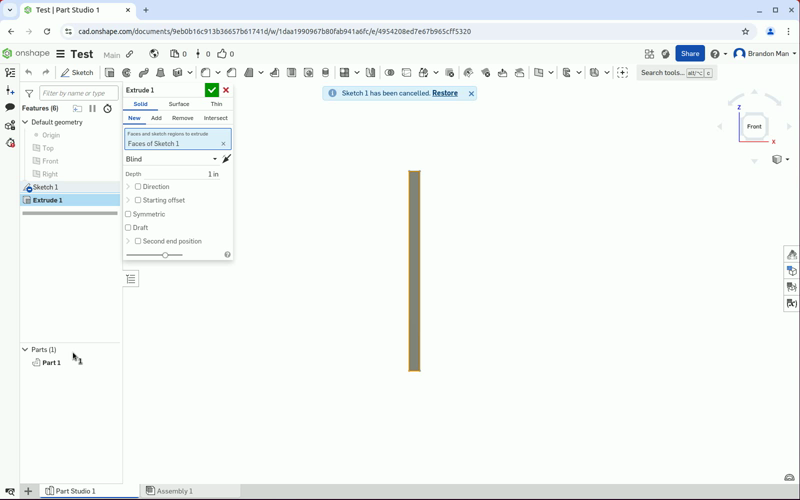
mouse_move(143, 106)
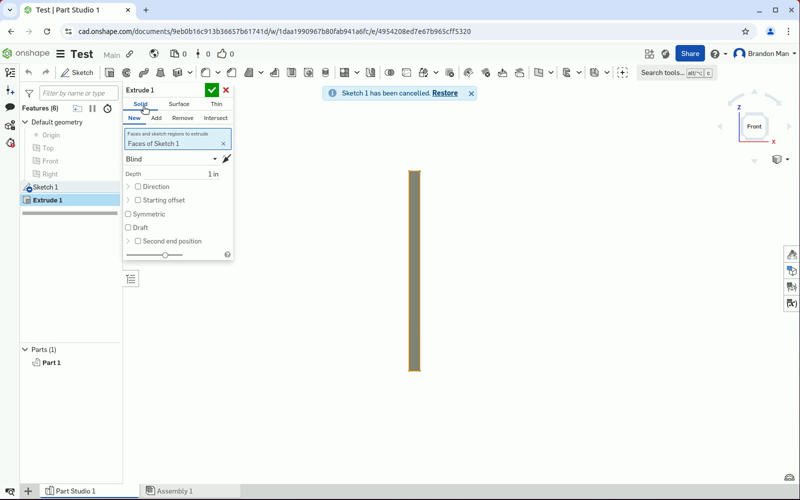
click(143, 106)
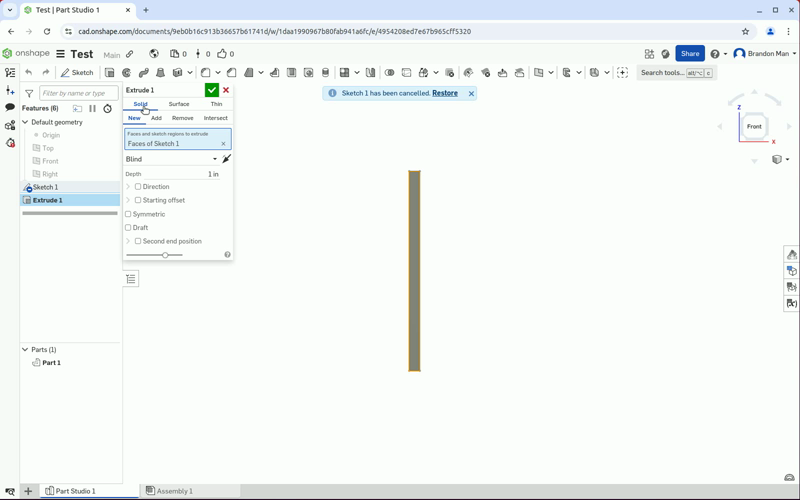
mouse_move(137, 120)
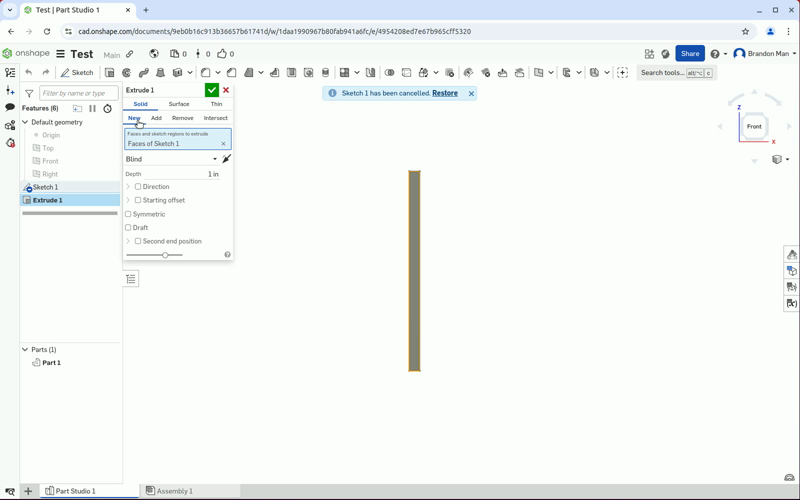
click(137, 120)
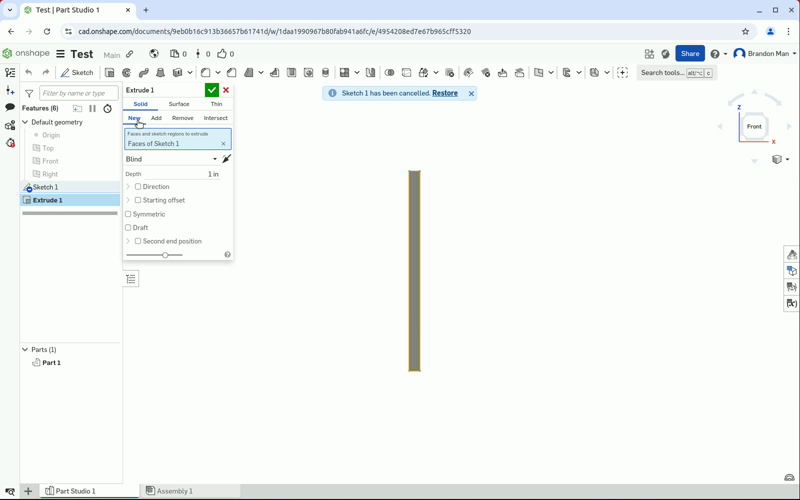
key(tab, 4)
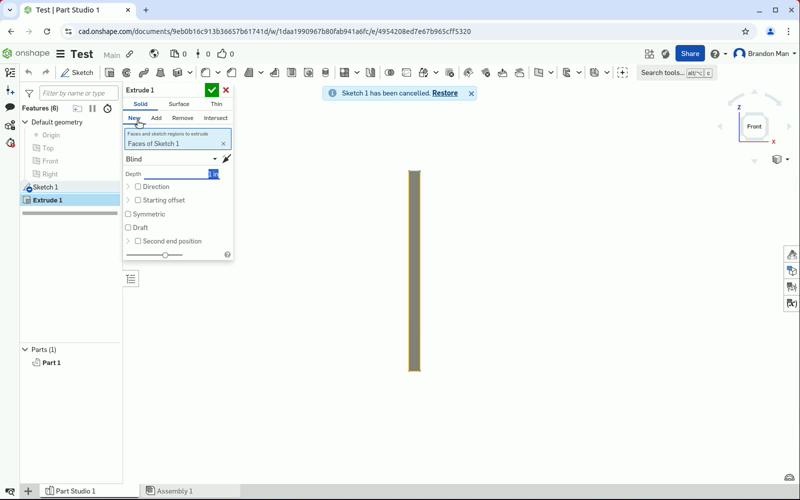
text(7.703)
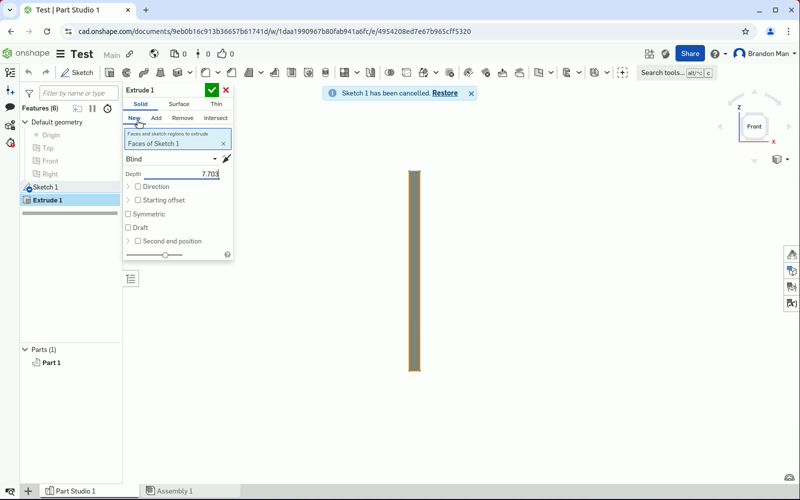
key(enter)
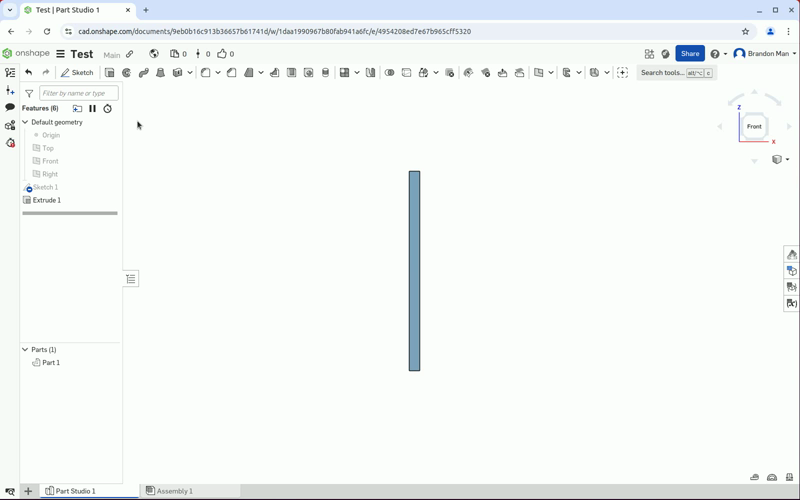
key(shift+h)
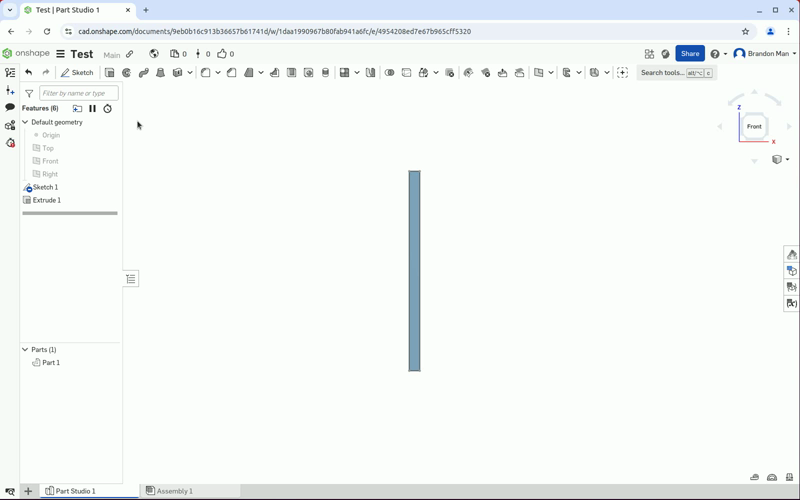
key(shift+h)
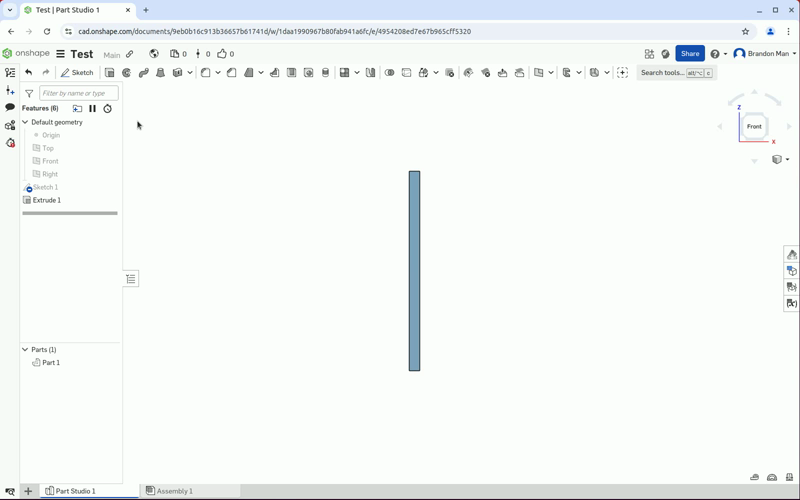
mouse_move(73, 189)
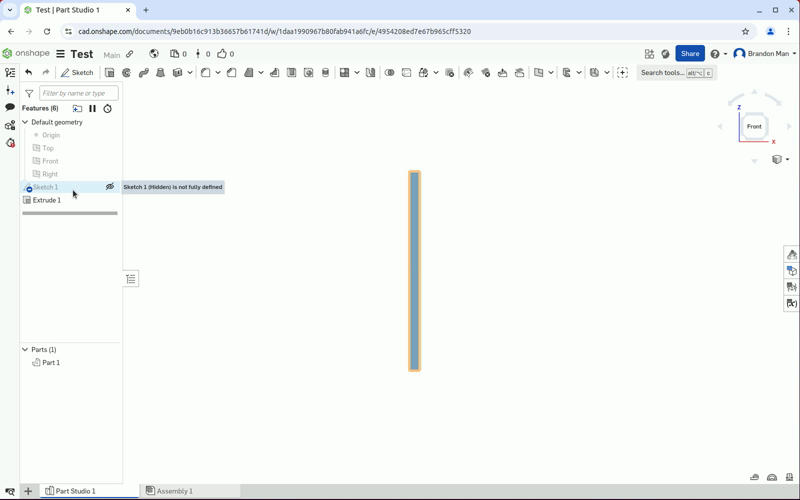
click(73, 189)
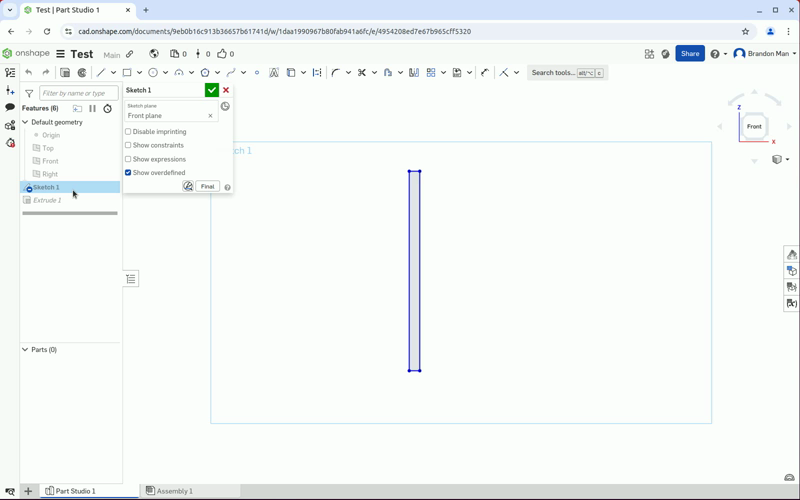
mouse_move(229, 92)
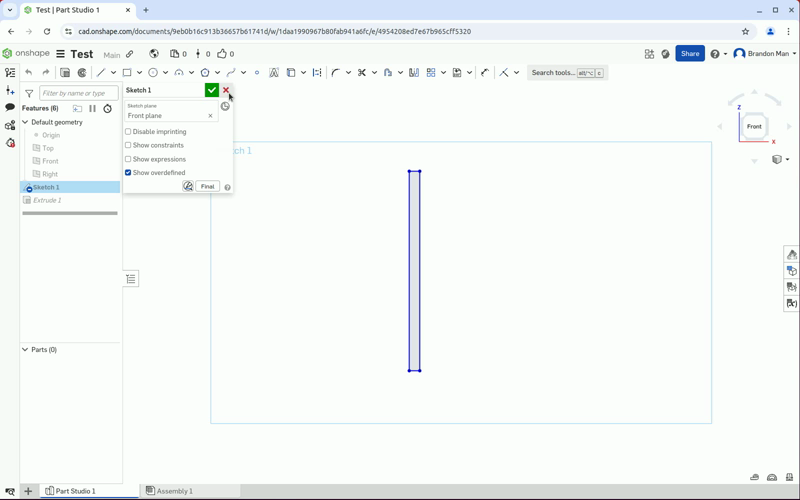
click(229, 92)
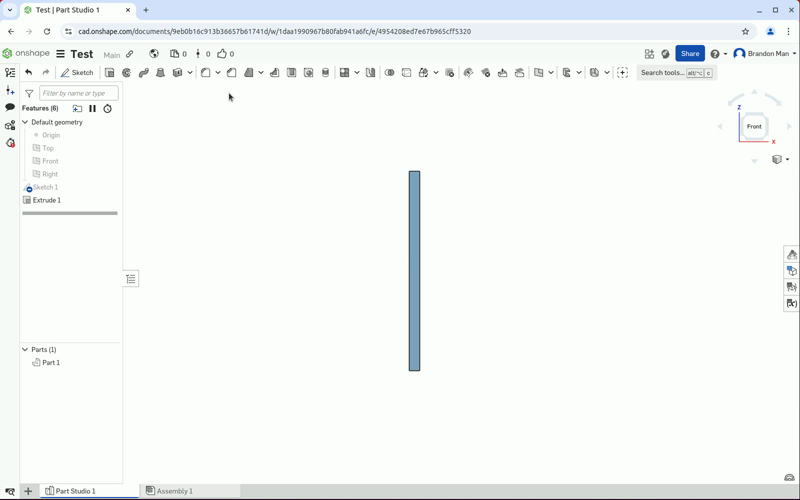
mouse_move(73, 352)
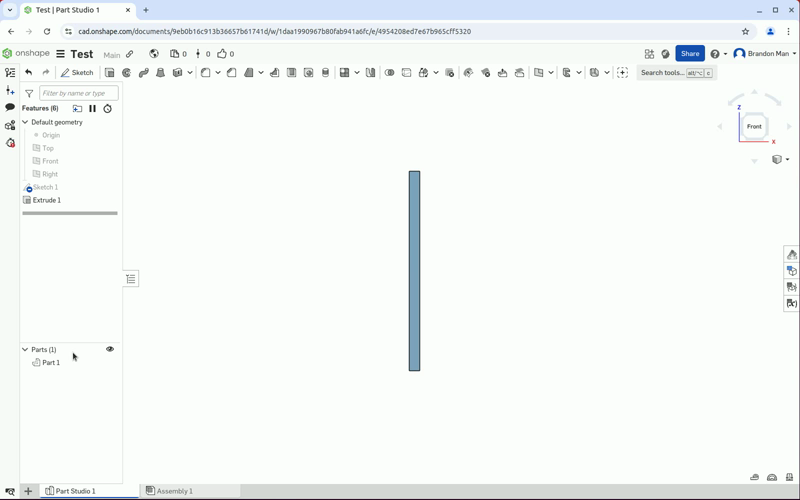
key(y)
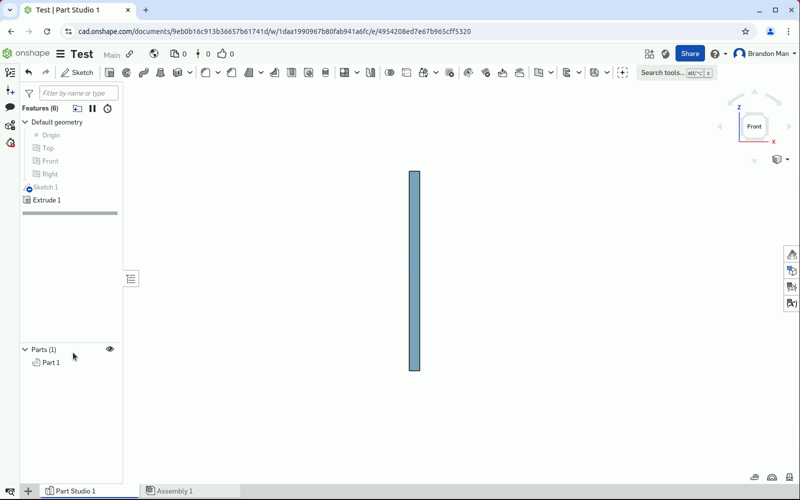
key(shift+p)
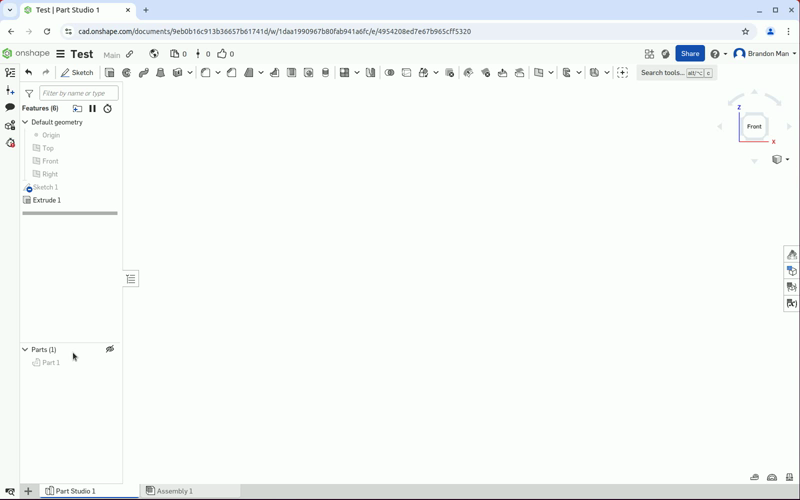
key(space)
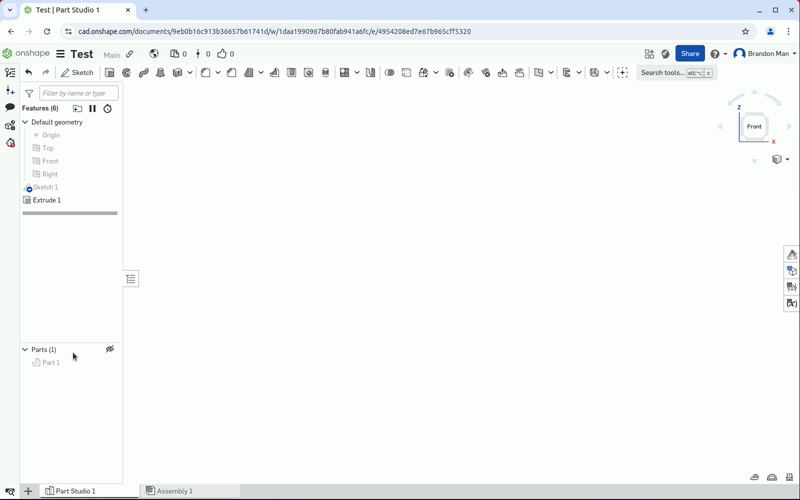
key_down(shift)
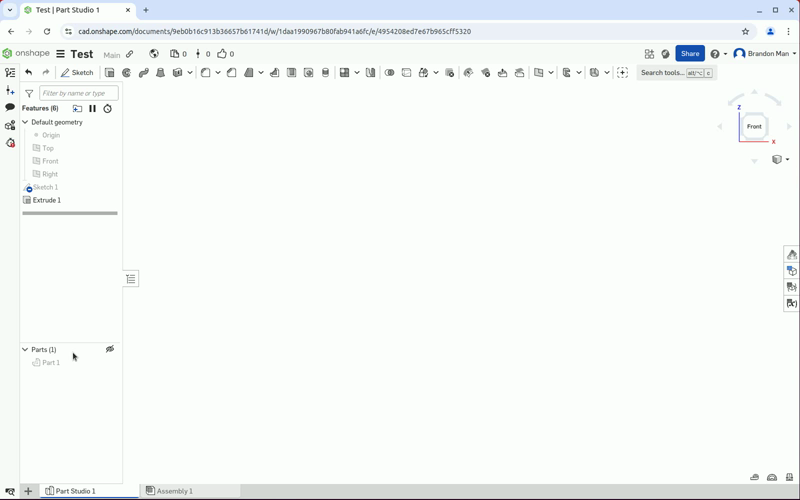
key(left)
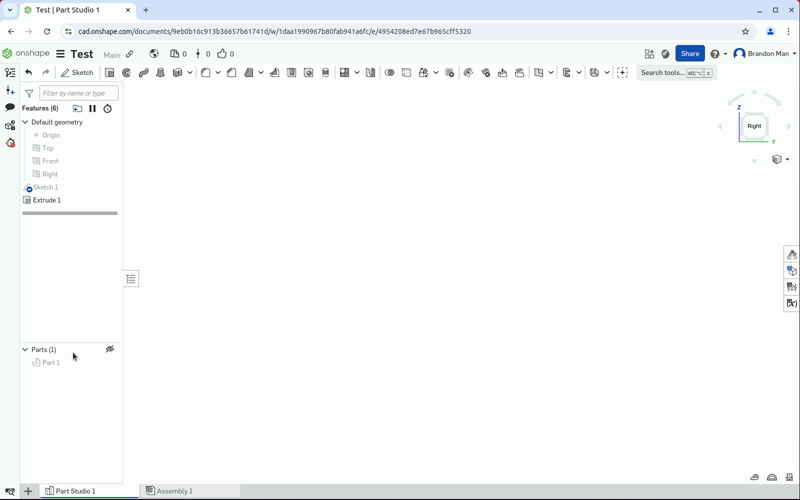
key_up(shift)
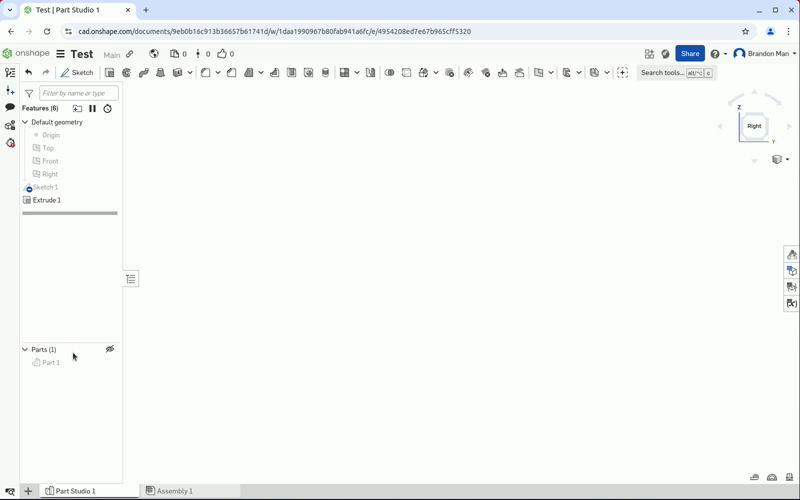
mouse_move(73, 352)
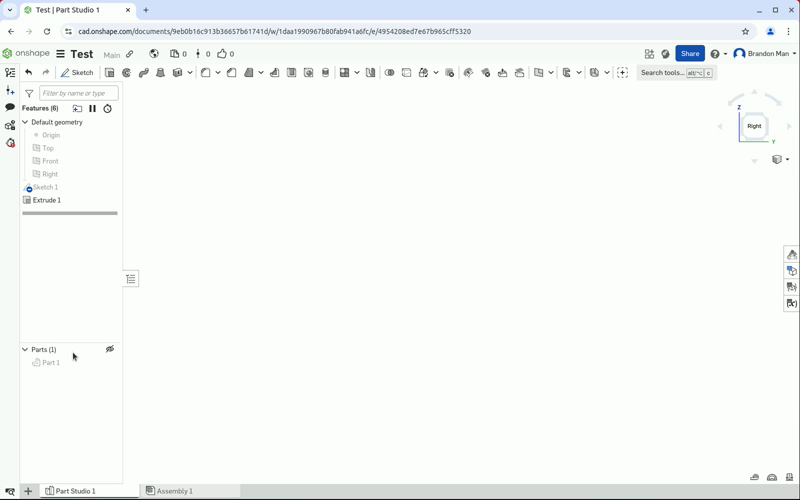
key(shift+y)
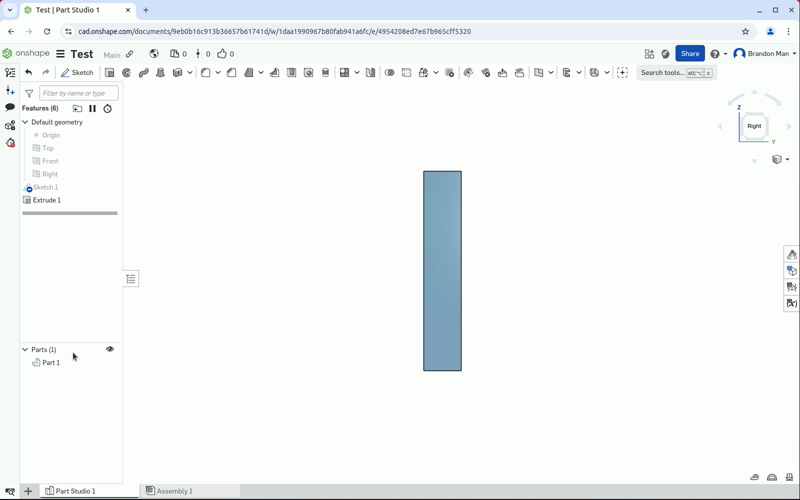
mouse_move(541, 75)
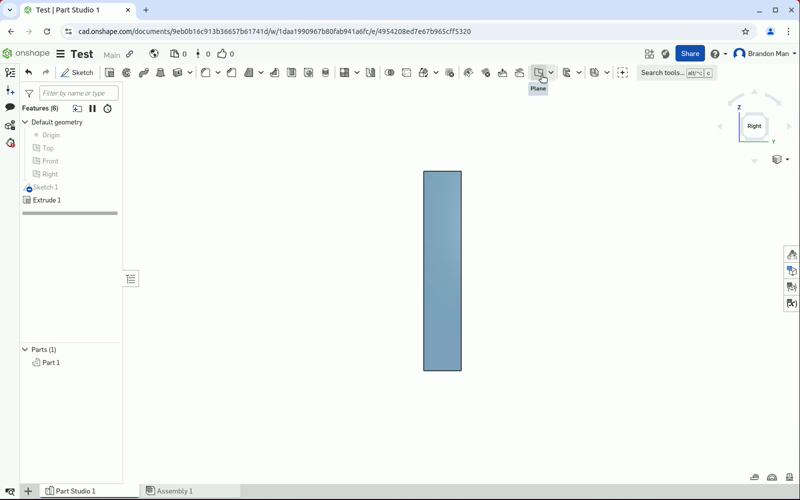
click(541, 75)
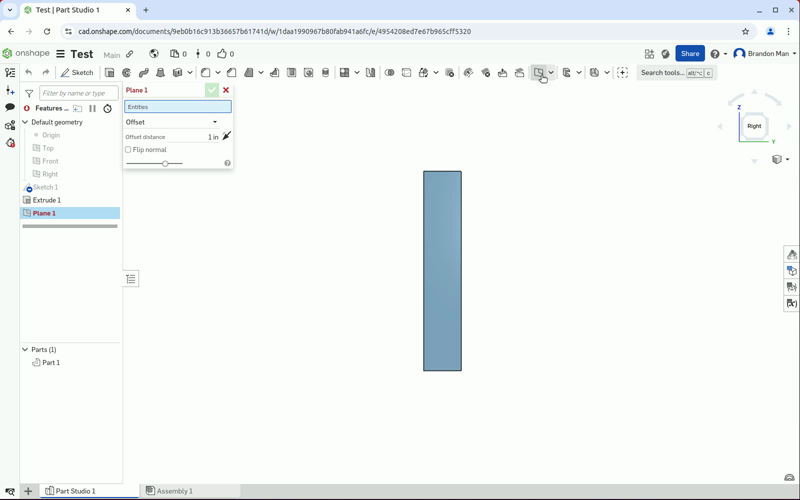
mouse_move(73, 176)
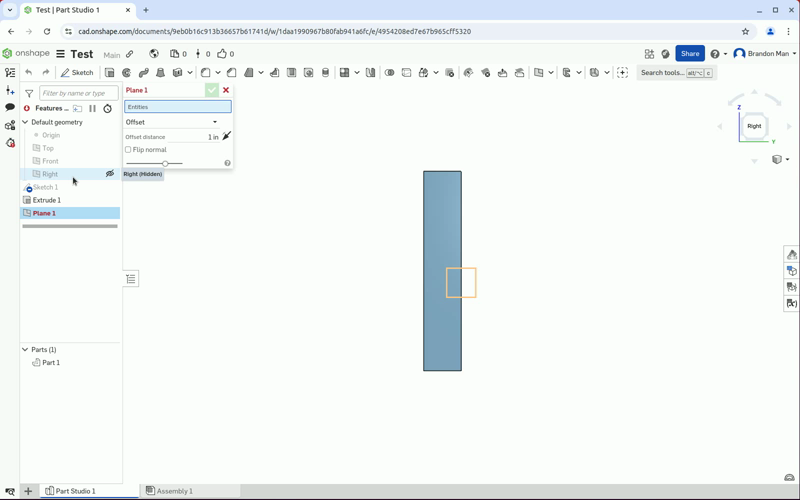
click(73, 176)
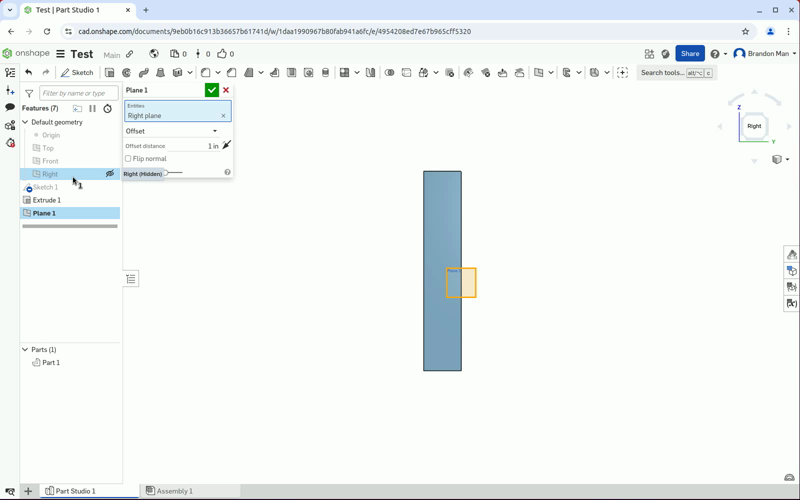
key(tab, 2)
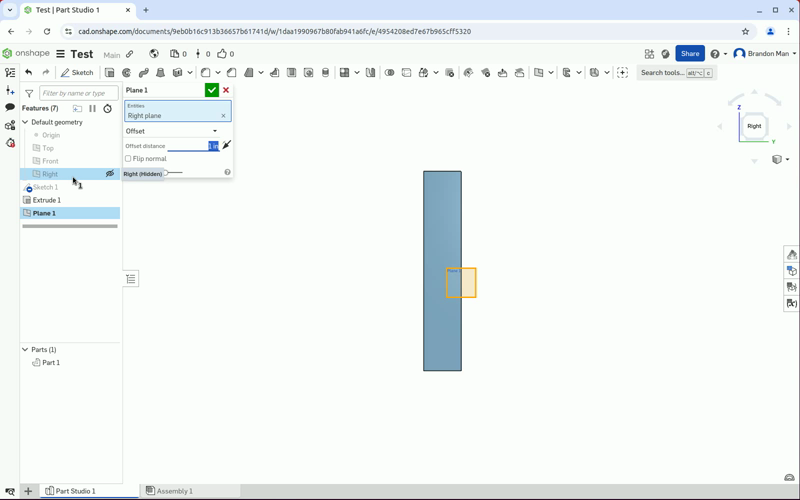
text(8.411)
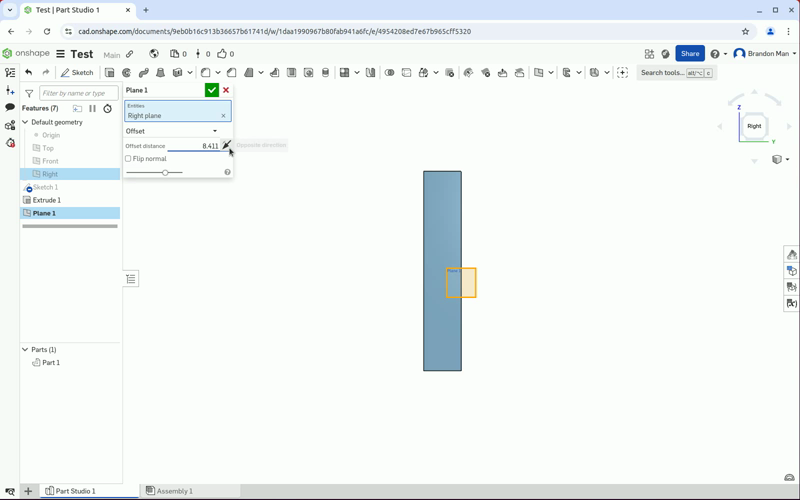
mouse_move(229, 147)
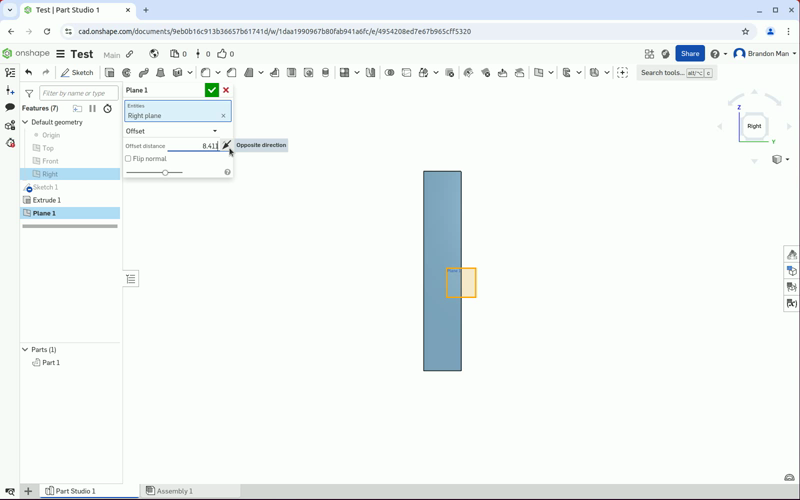
click(229, 147)
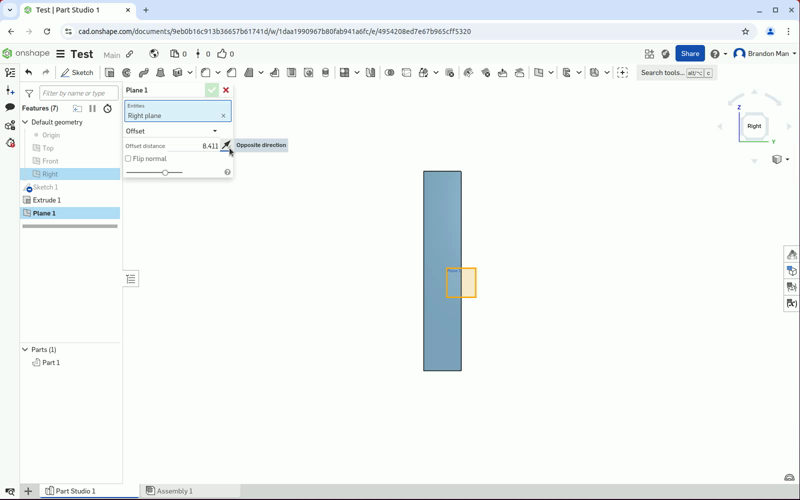
key(enter, 2)
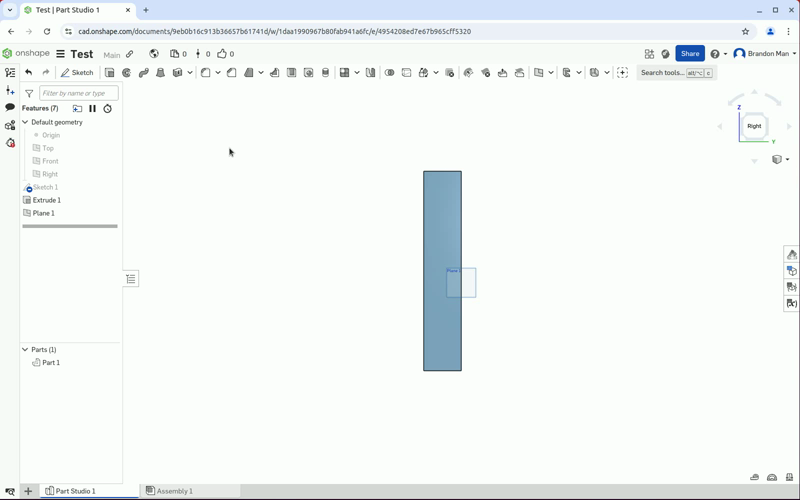
key(shift+s)
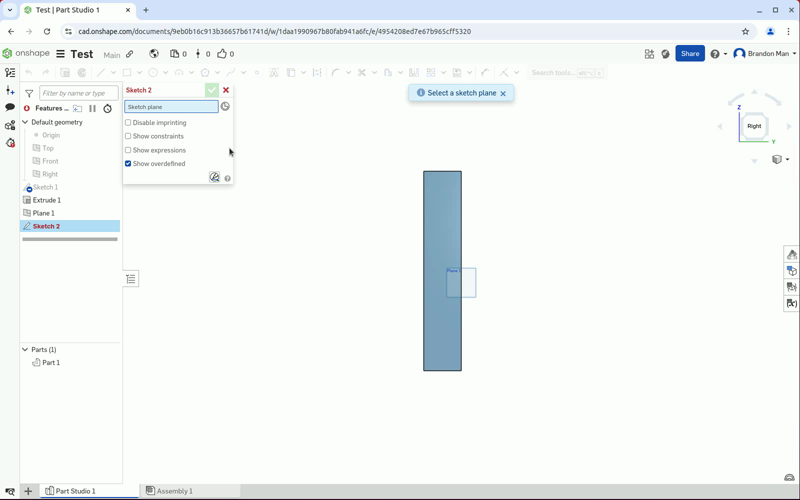
mouse_move(73, 215)
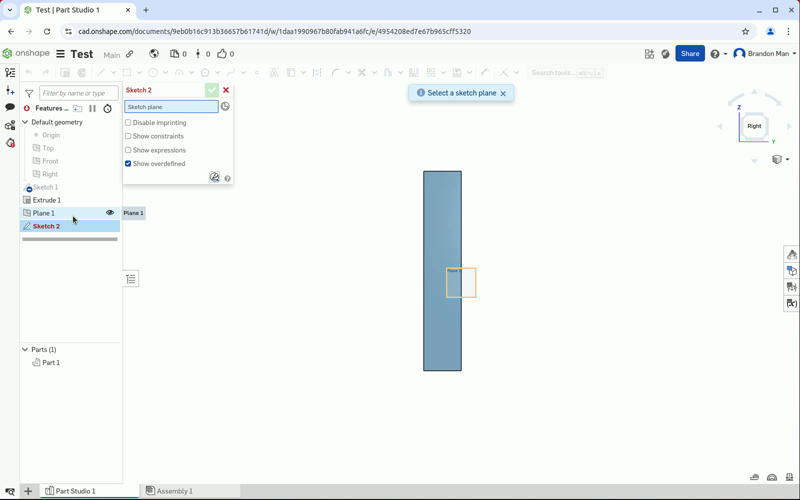
click(73, 215)
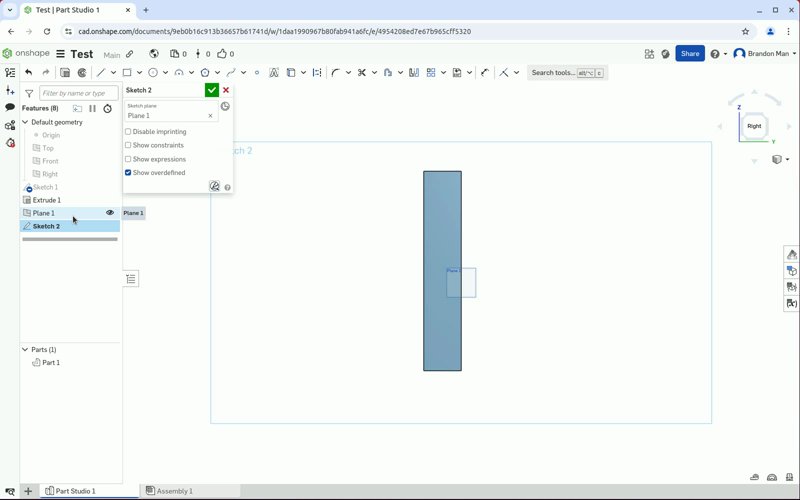
mouse_move(73, 352)
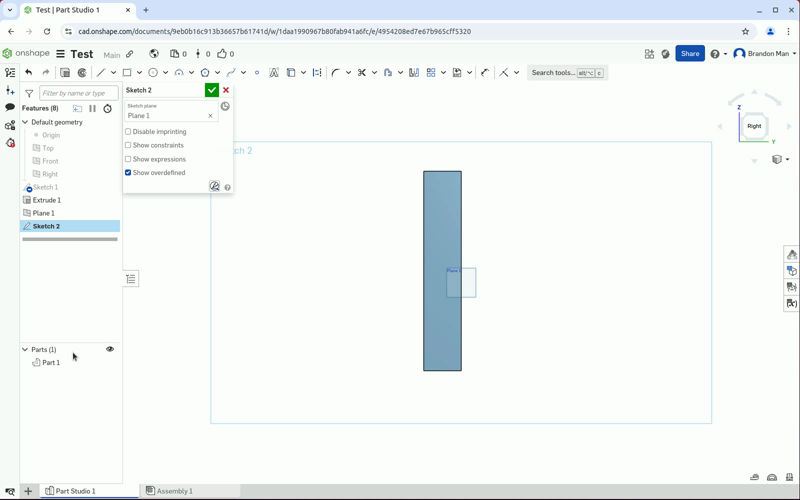
key(y)
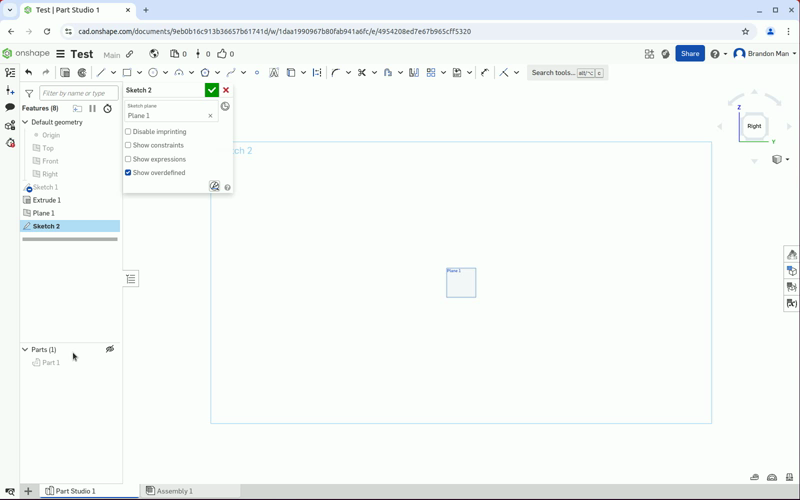
key(c)
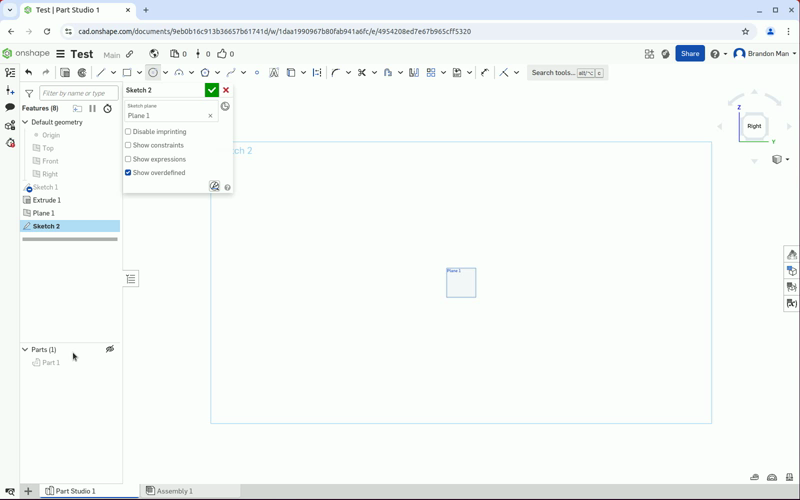
key_down(shift)
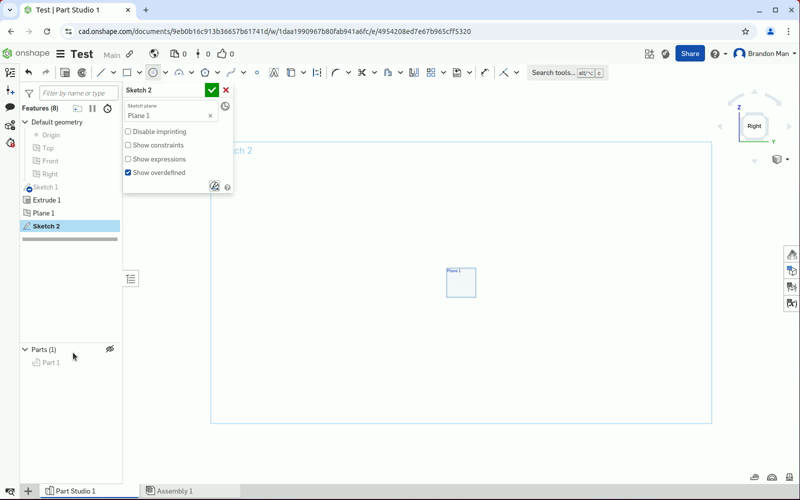
mouse_move(443, 187)
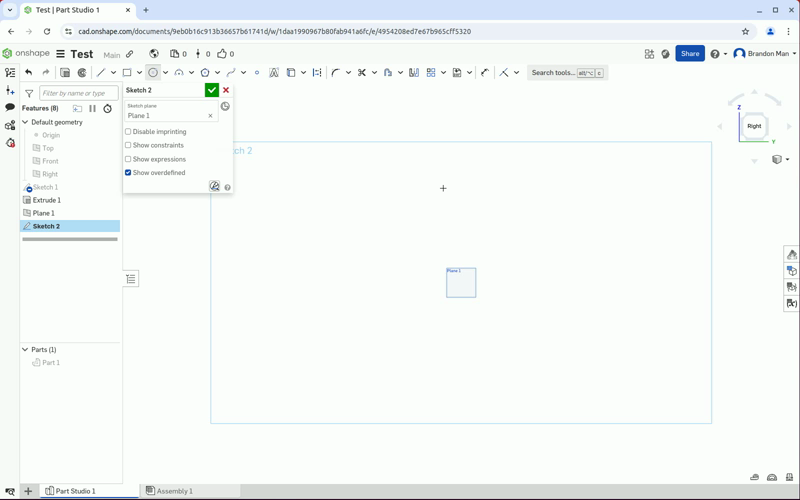
click(443, 187)
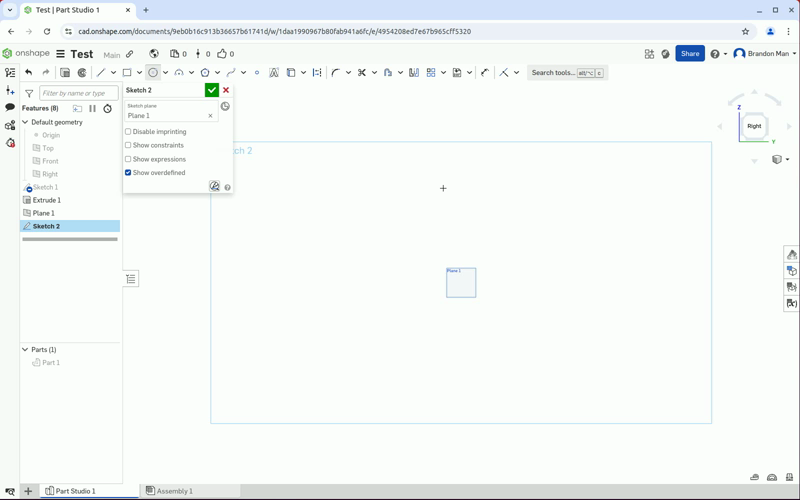
key_up(shift)
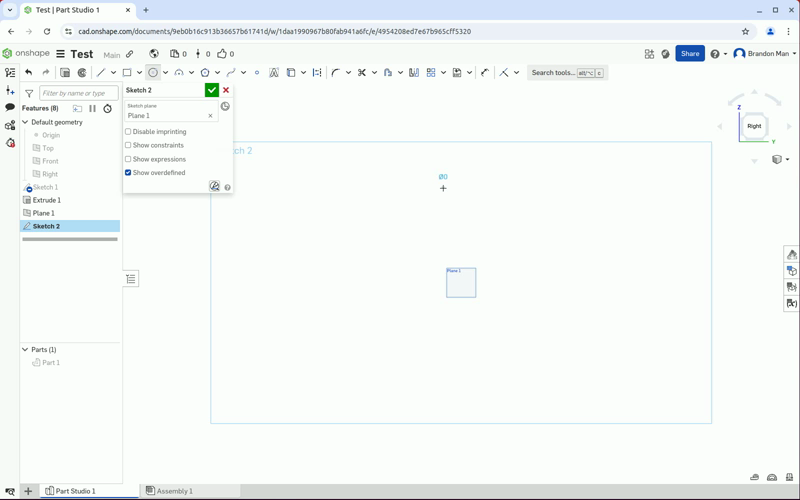
mouse_move(461, 187)
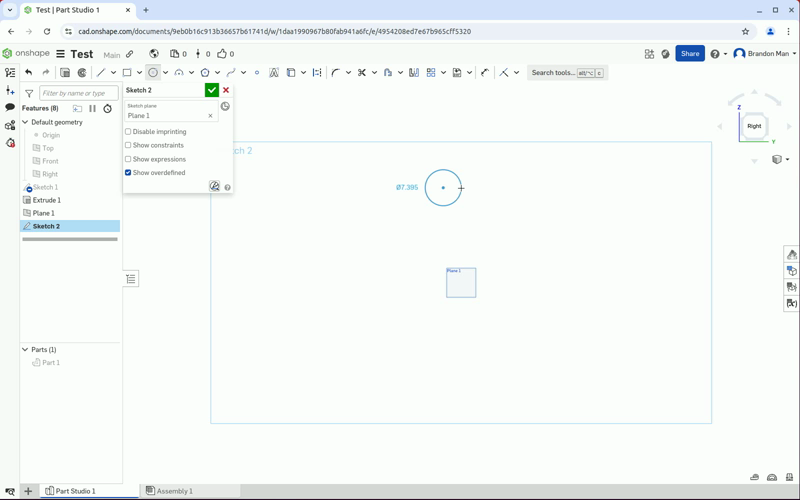
click(461, 187)
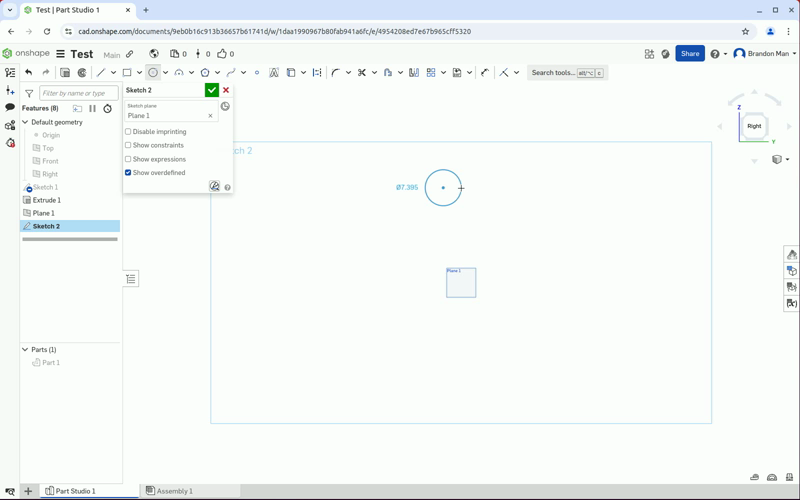
key(esc)
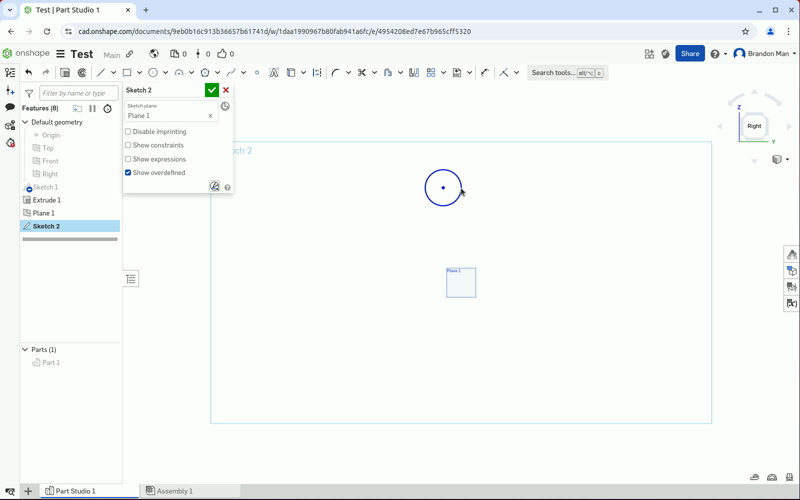
mouse_move(434, 181)
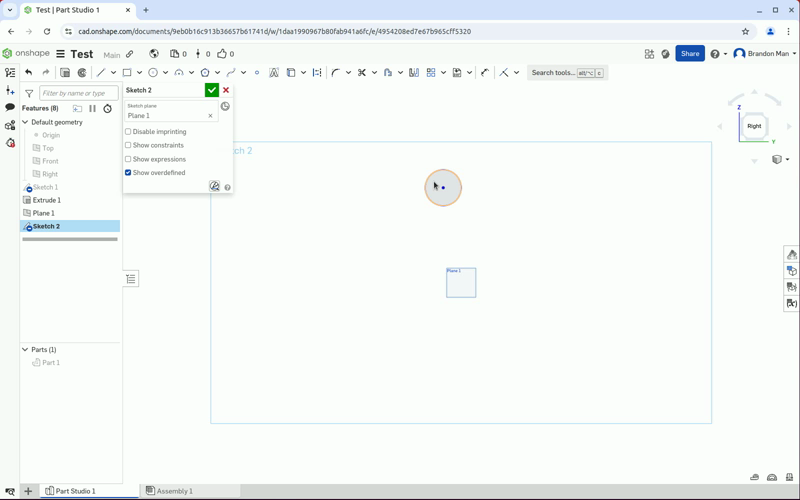
scroll(6)
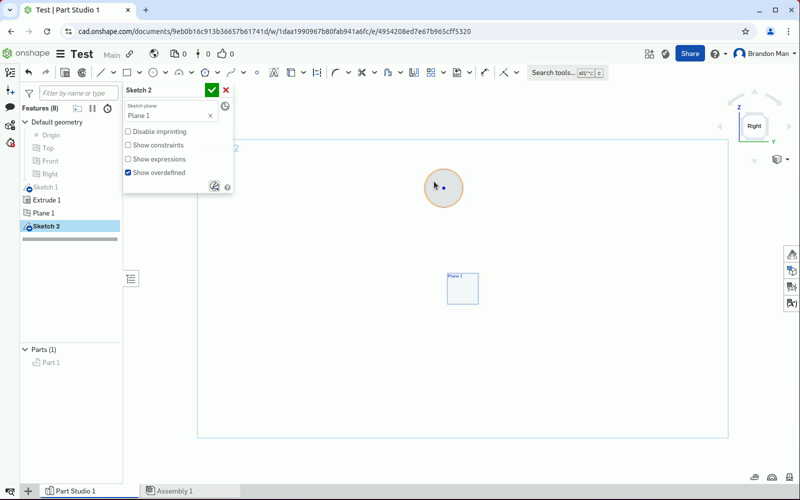
scroll(6)
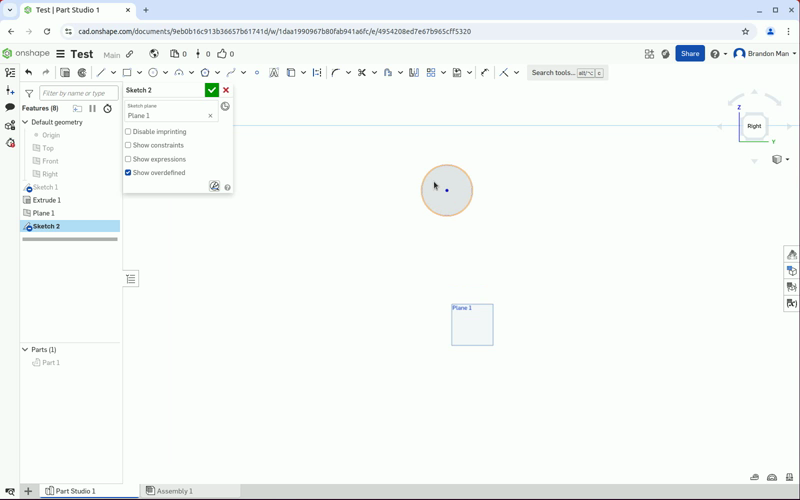
scroll(6)
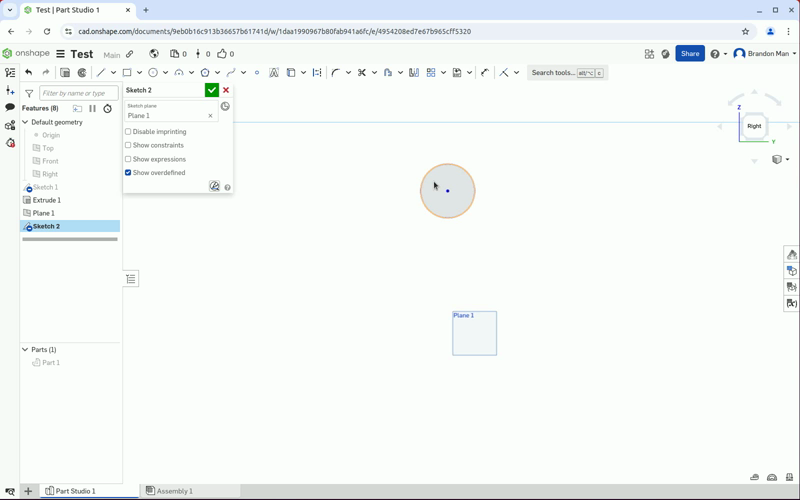
scroll(6)
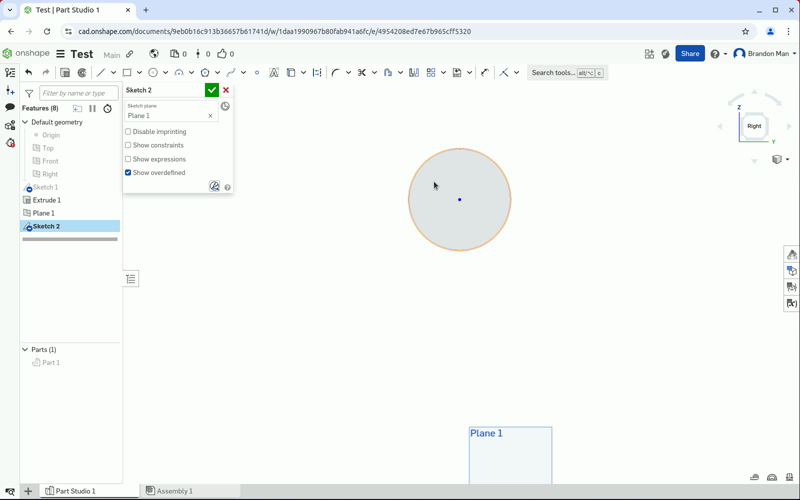
scroll(6)
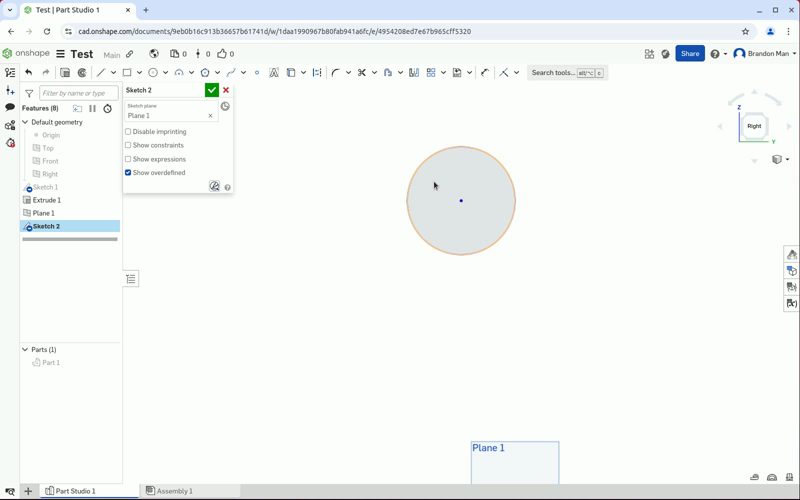
scroll(6)
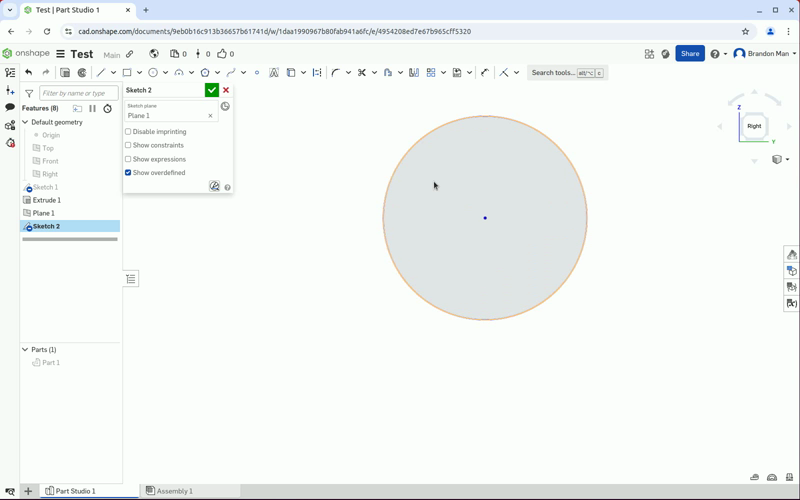
scroll(6)
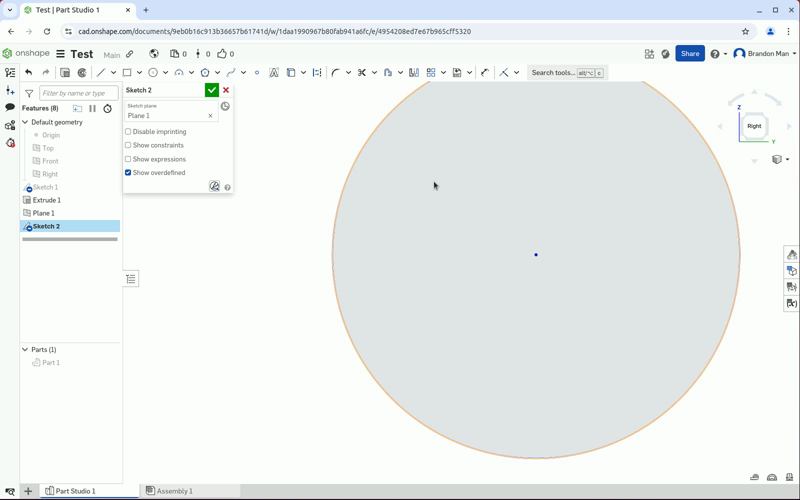
click(434, 181)
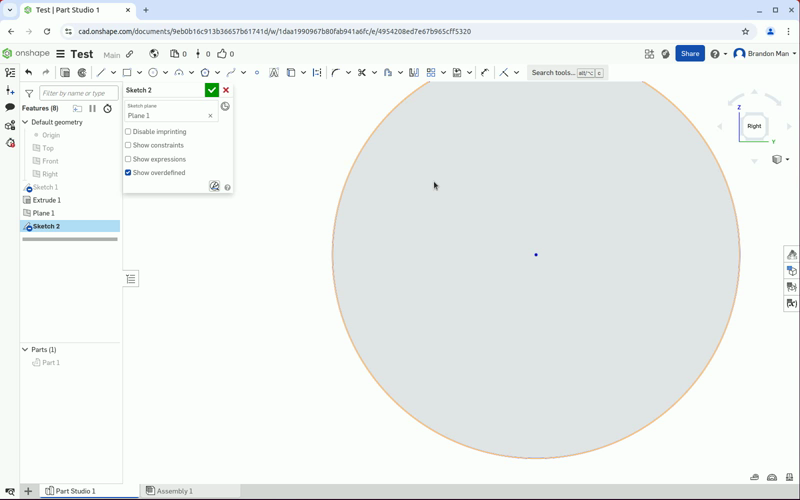
scroll(-6)
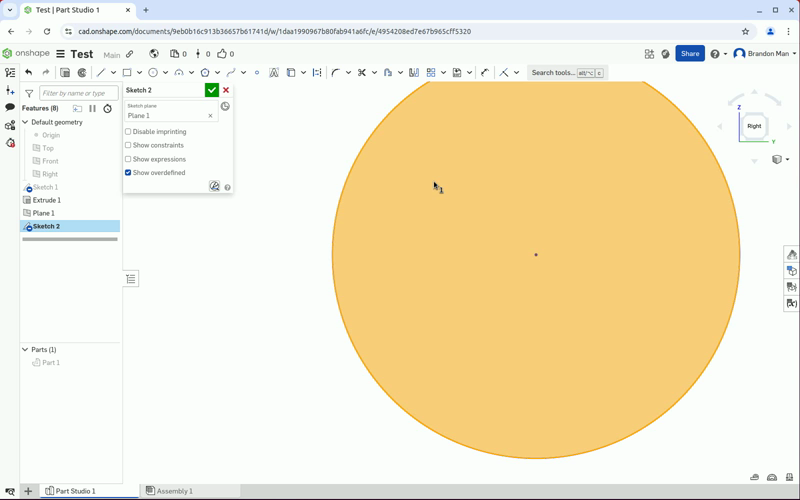
scroll(-6)
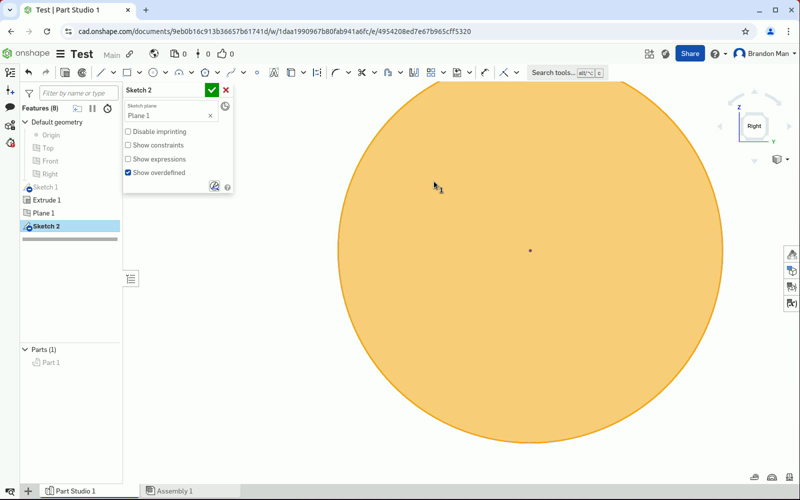
scroll(-6)
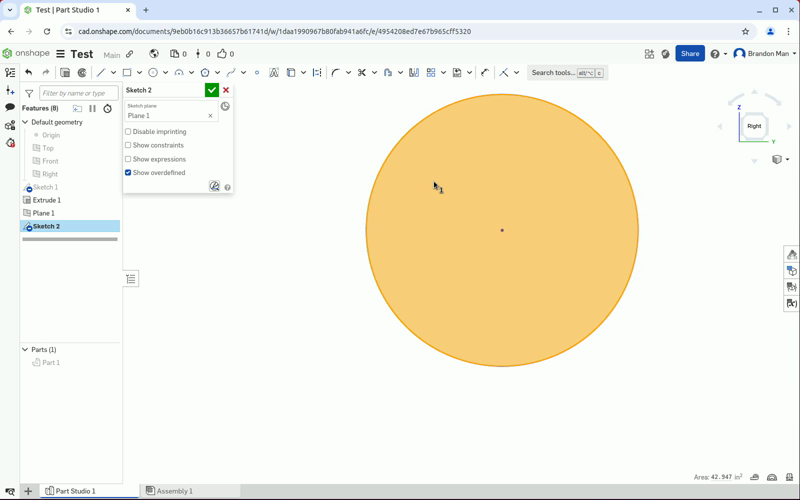
scroll(-6)
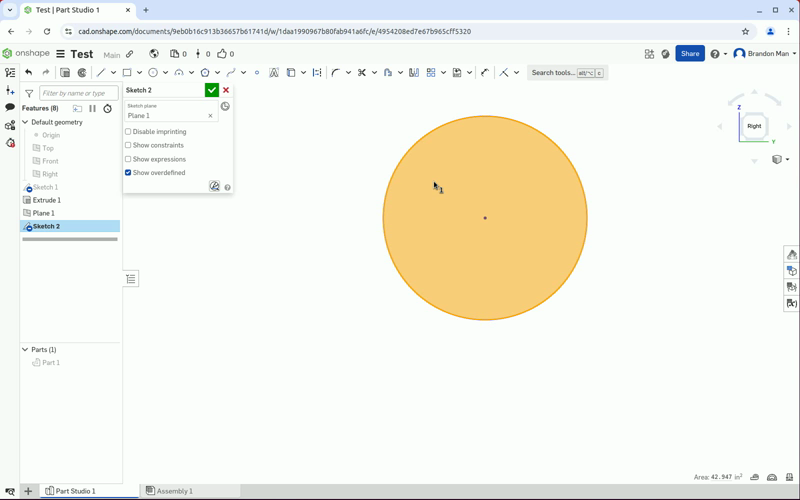
scroll(-6)
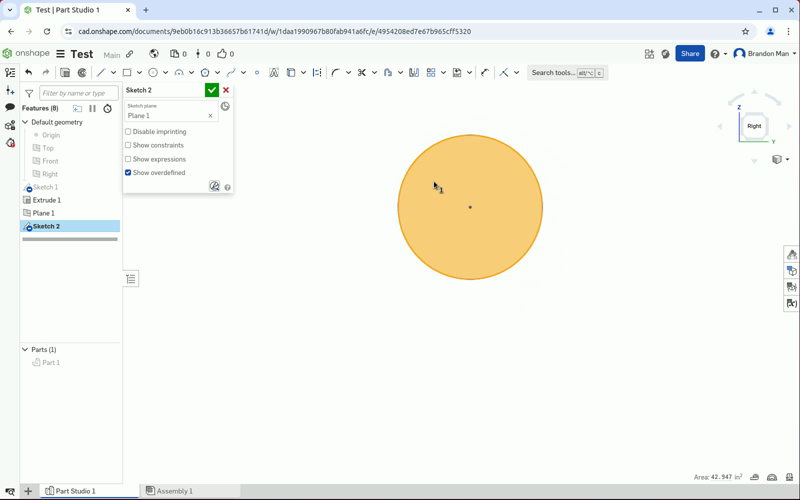
scroll(-6)
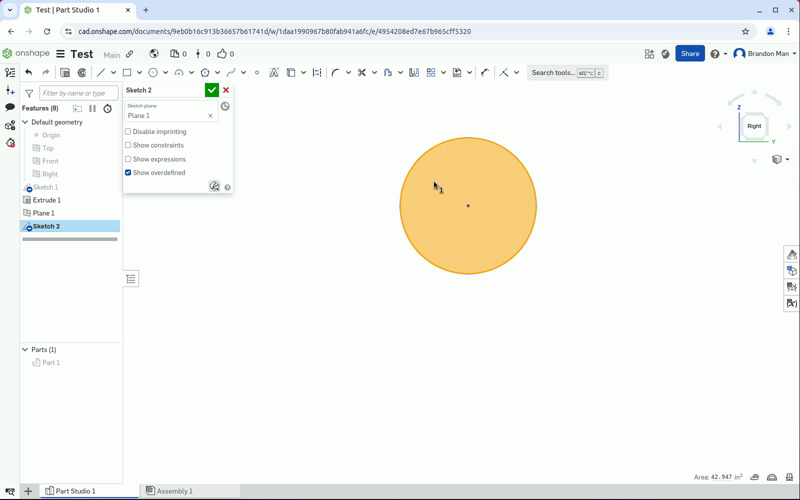
scroll(-6)
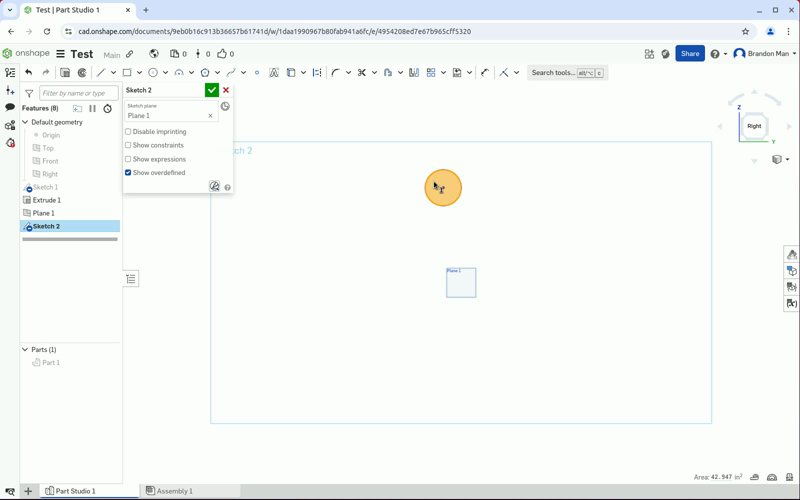
mouse_move(73, 352)
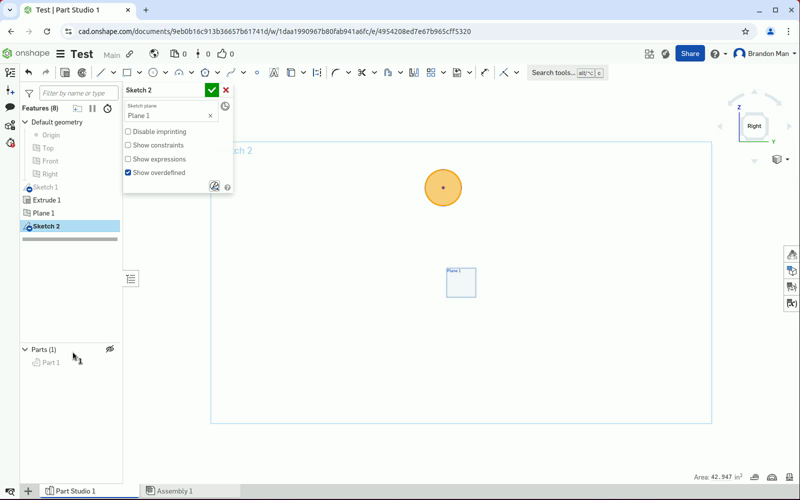
key(shift+y)
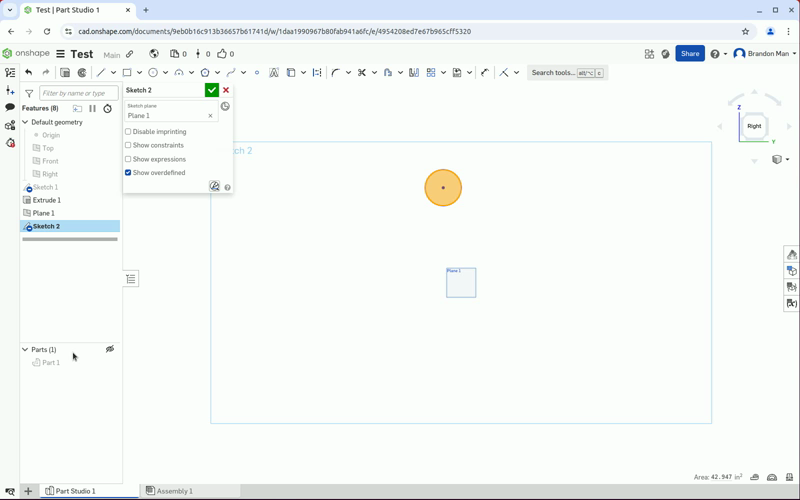
key(shift+e)
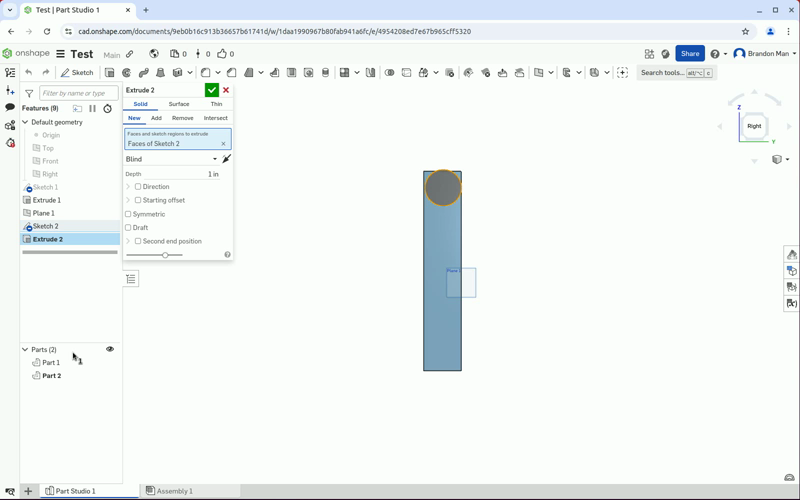
mouse_move(143, 106)
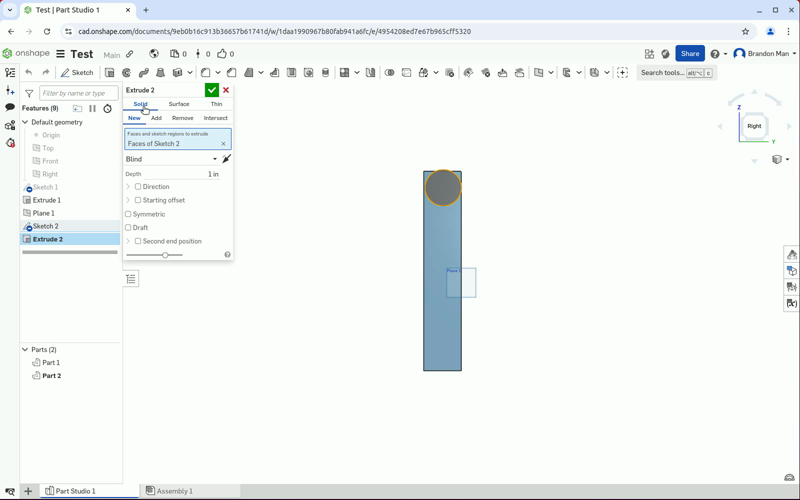
click(143, 106)
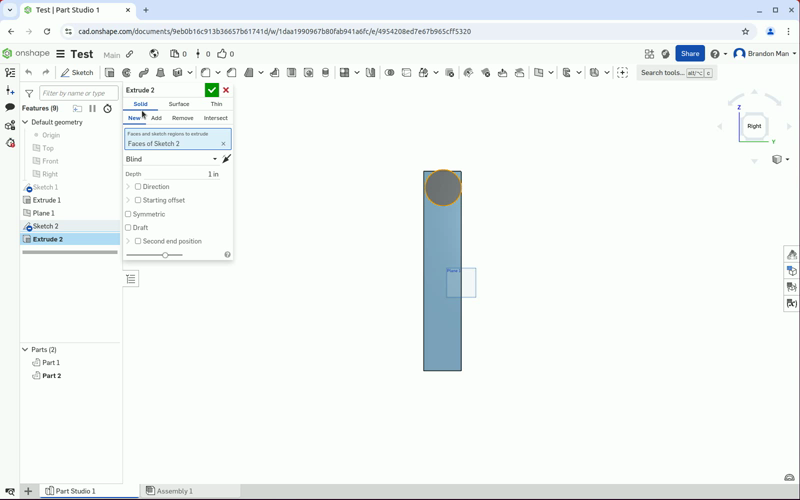
mouse_move(137, 120)
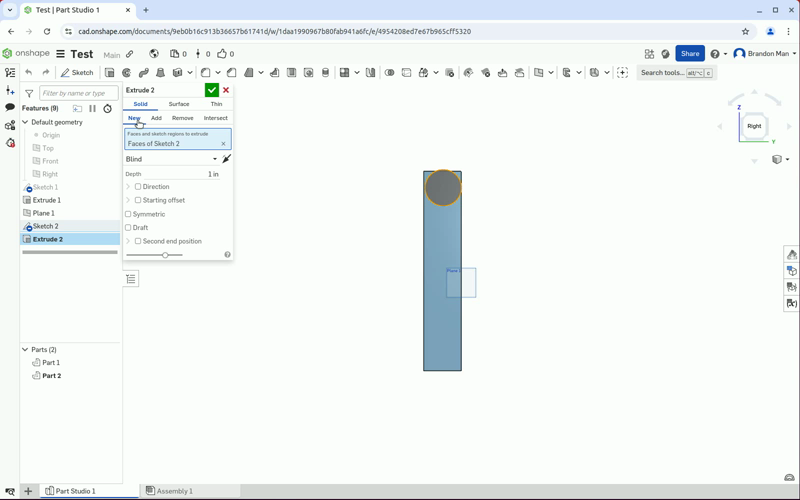
click(137, 120)
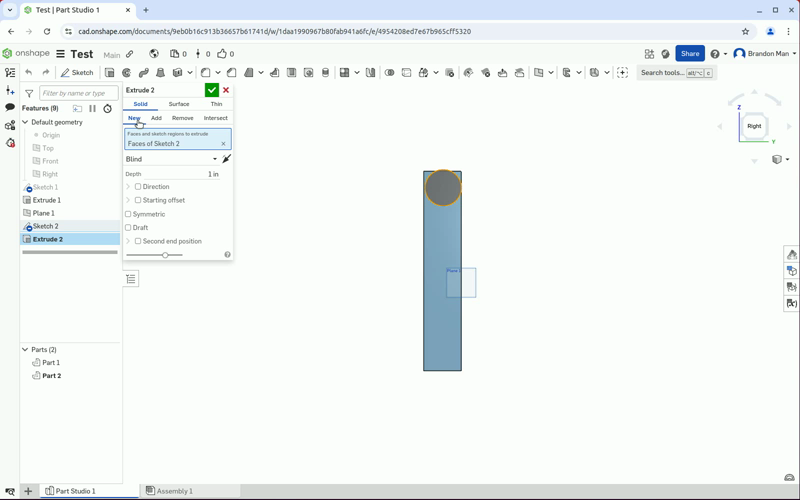
key(tab, 4)
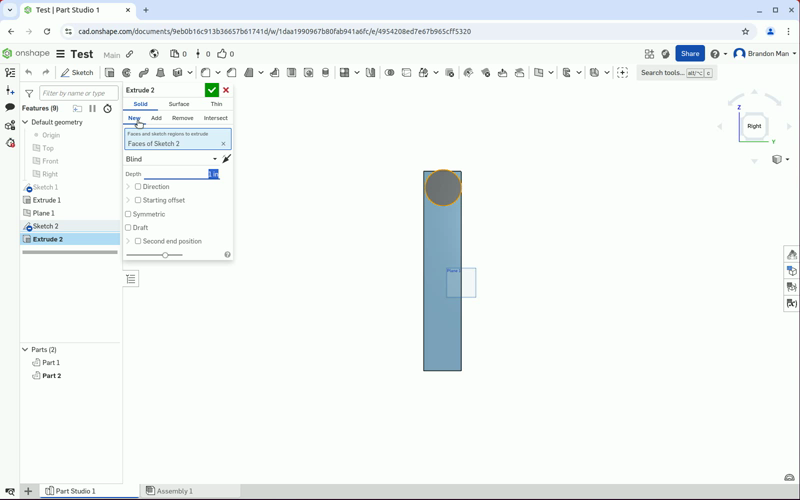
text(7.703)
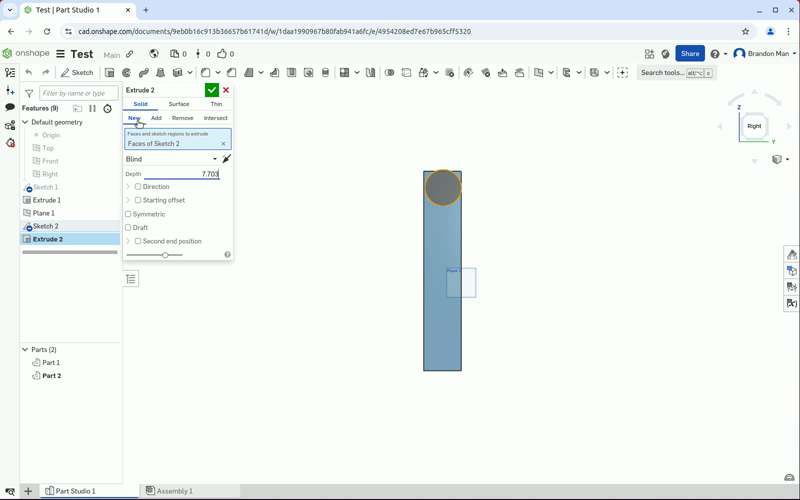
key(enter)
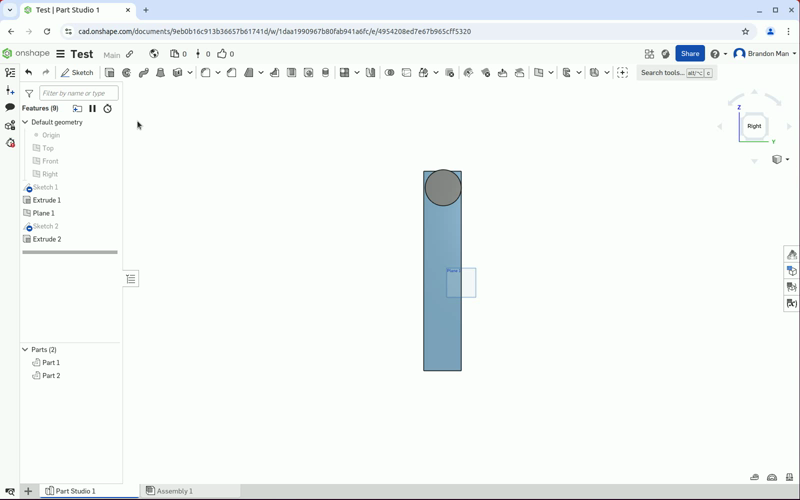
key(shift+h)
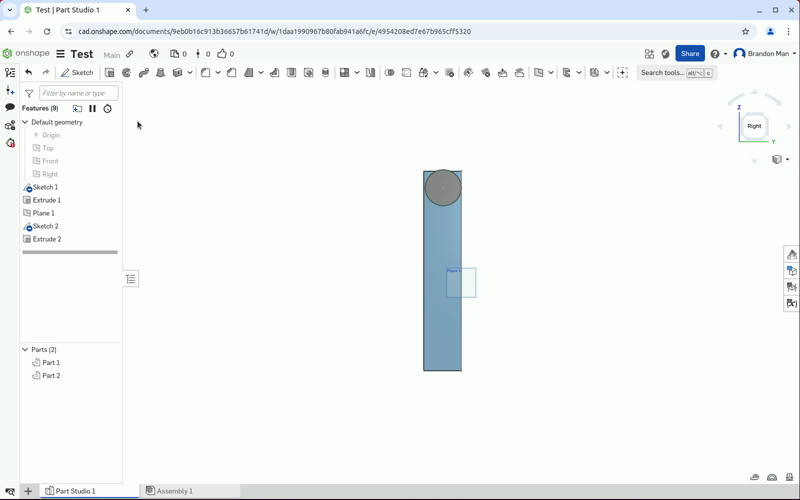
key(shift+h)
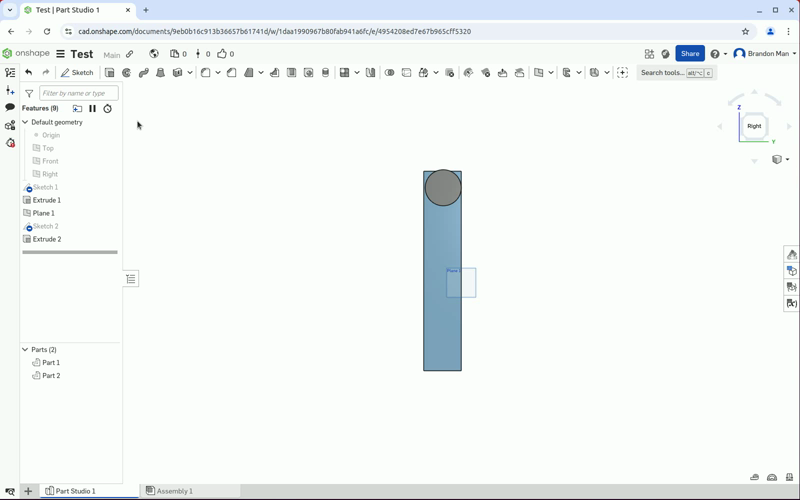
mouse_move(73, 189)
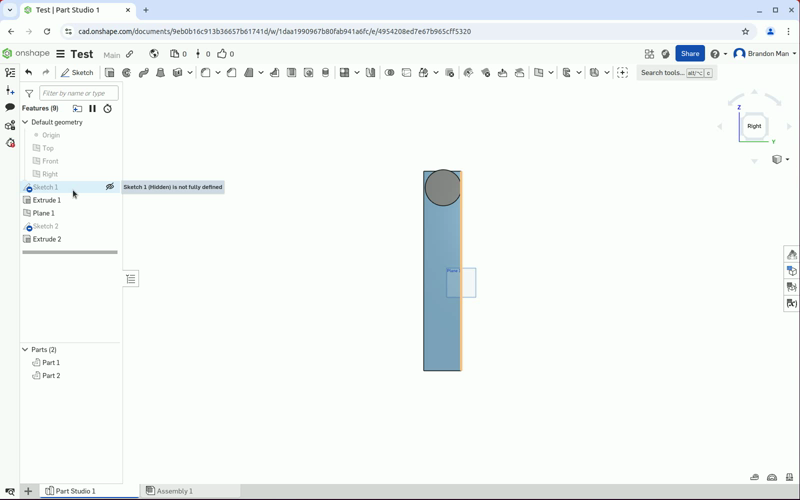
click(73, 189)
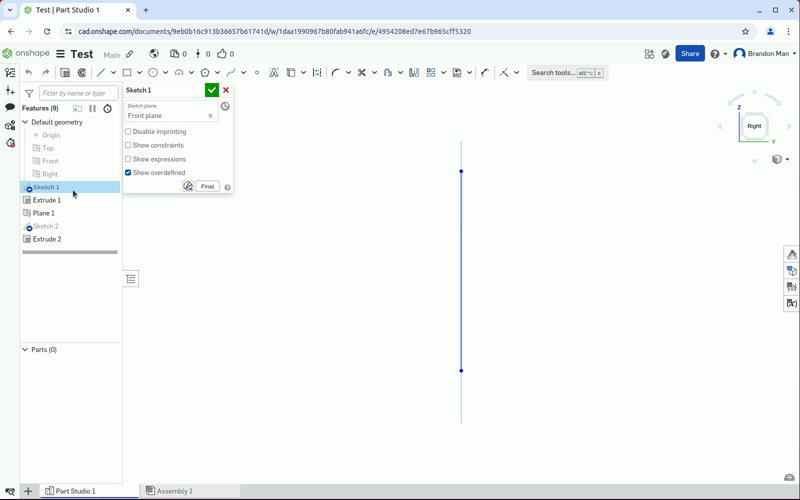
mouse_move(229, 92)
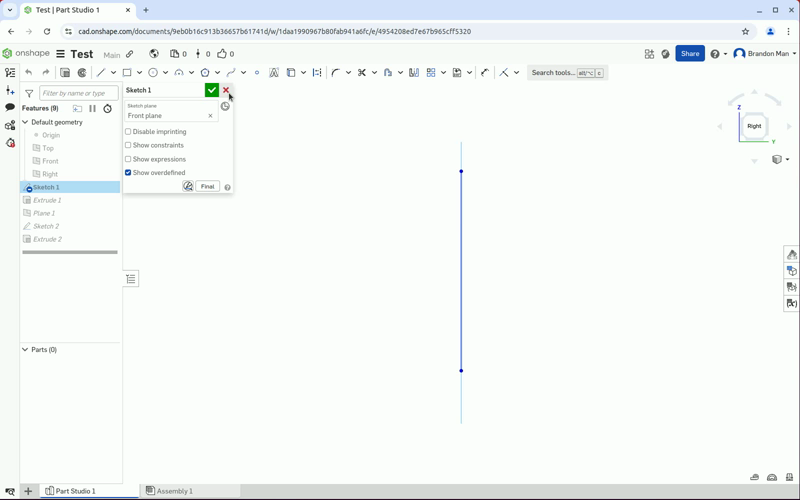
click(229, 92)
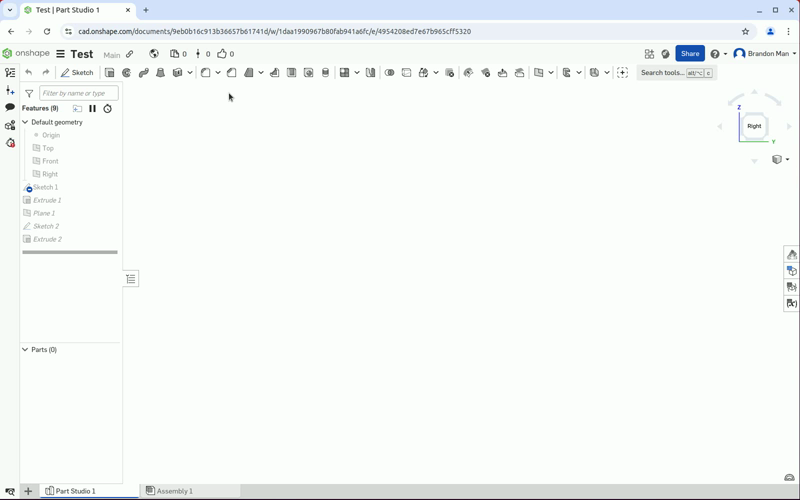
key(shift+s)
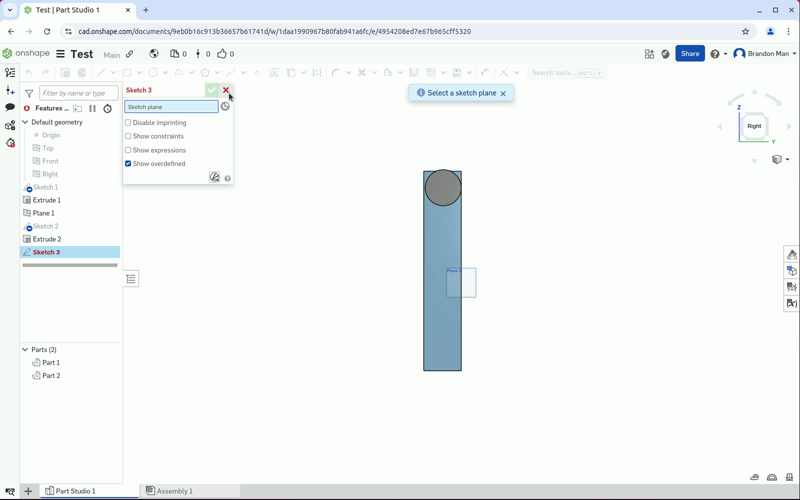
mouse_move(73, 215)
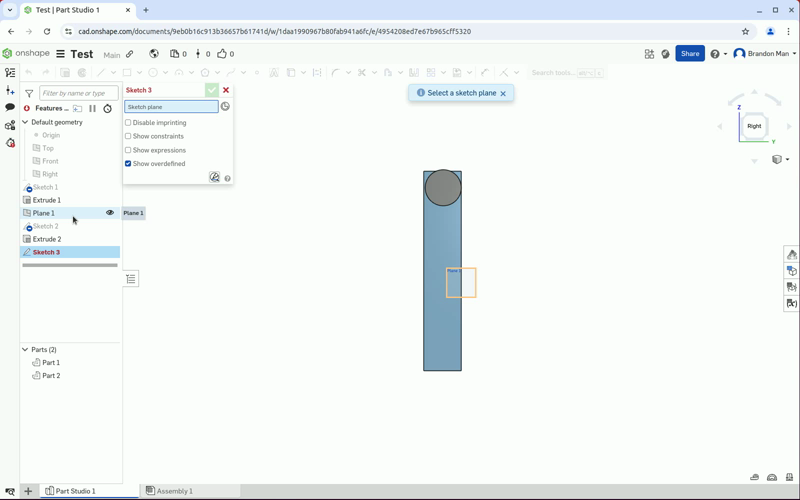
click(73, 215)
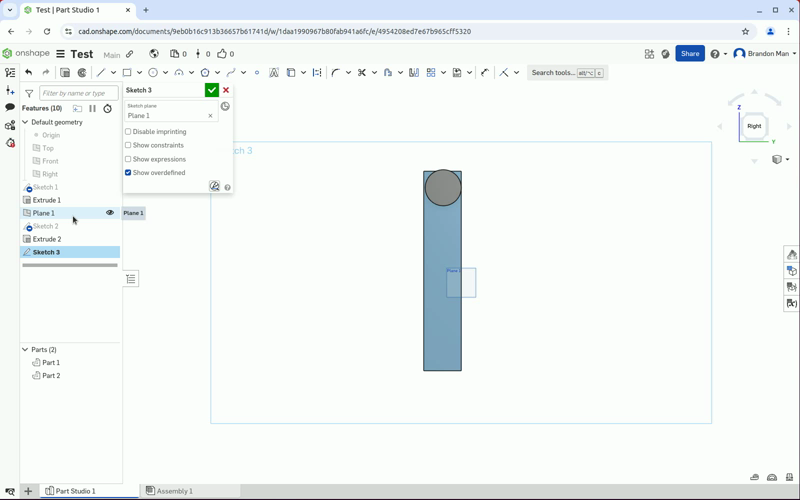
mouse_move(73, 352)
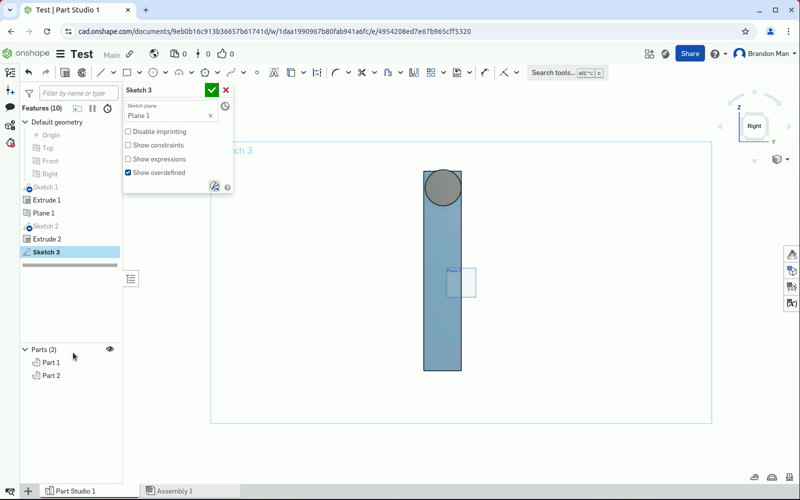
key(y)
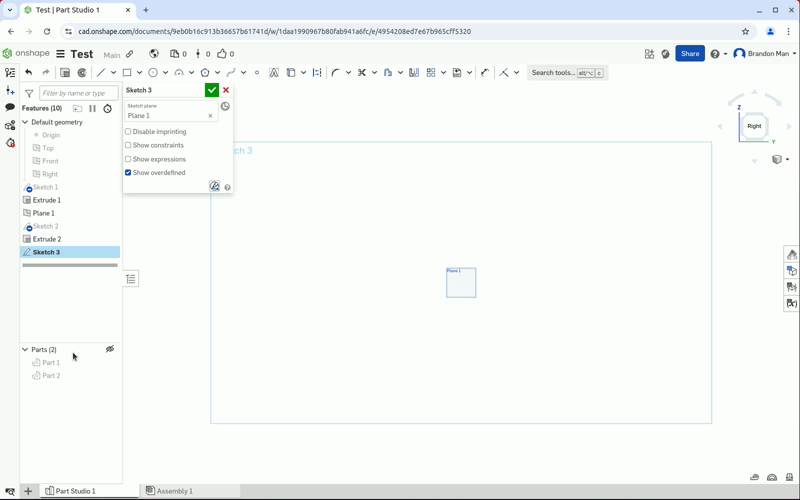
key(l)
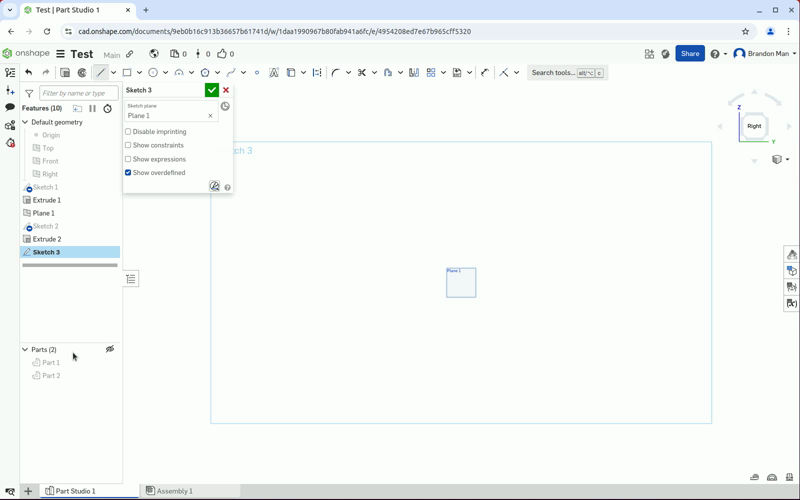
key_down(shift)
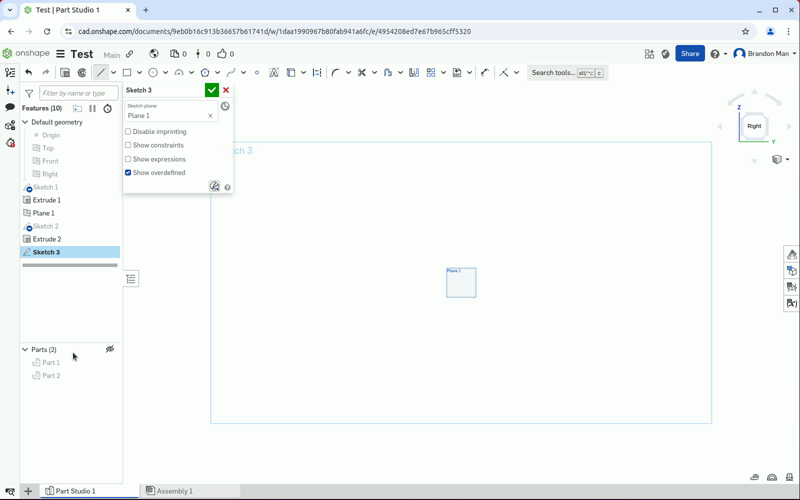
mouse_move(423, 370)
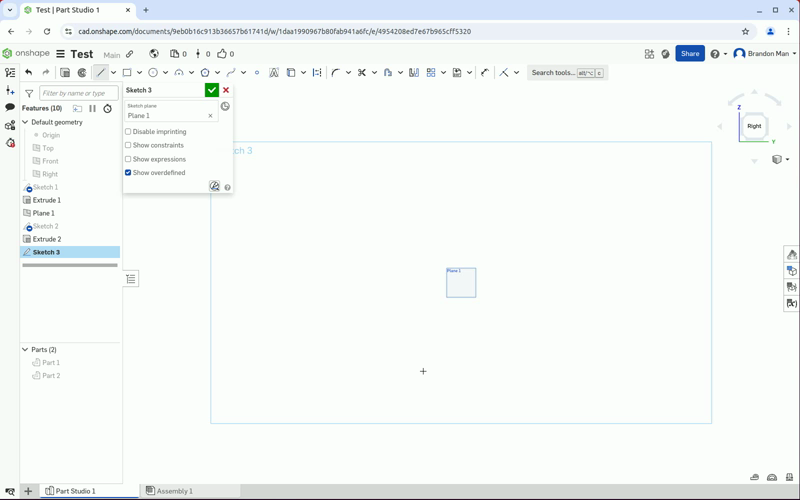
click(423, 370)
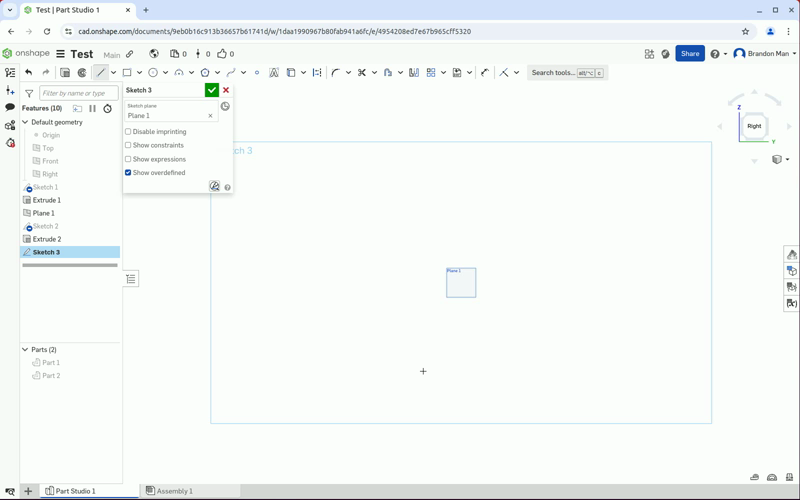
key_up(shift)
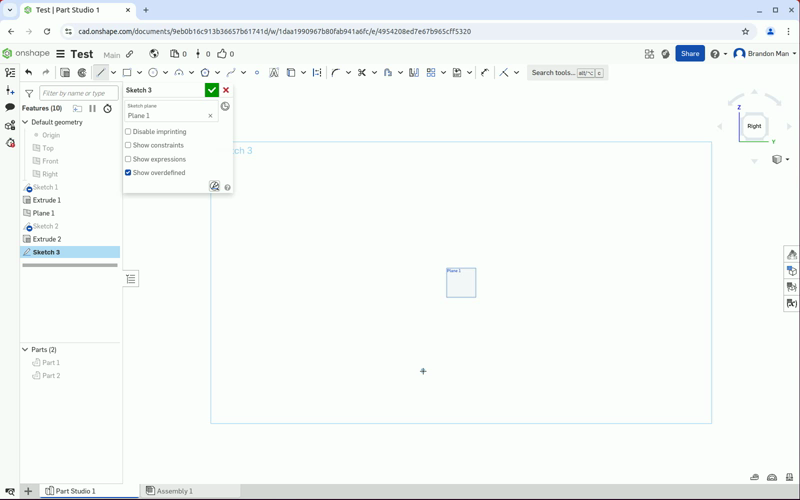
key_down(shift)
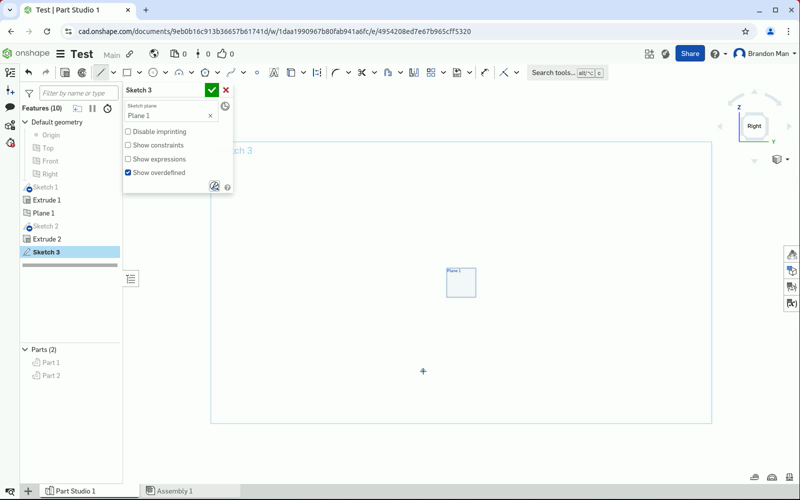
mouse_move(453, 370)
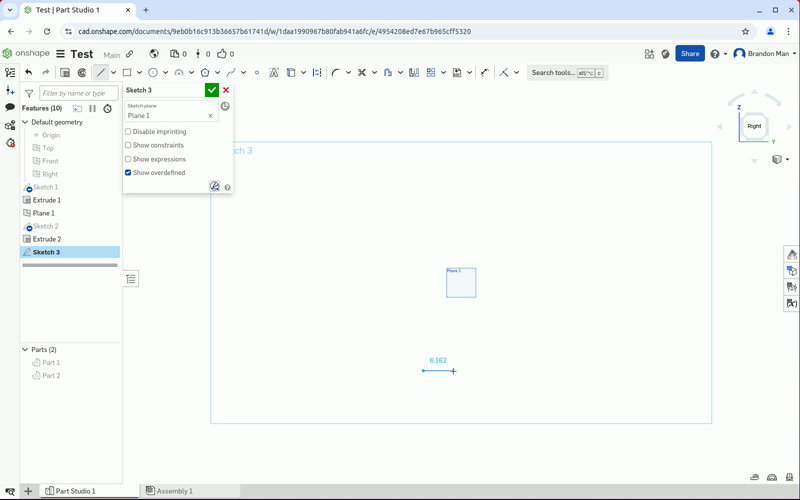
mouse_move(461, 370)
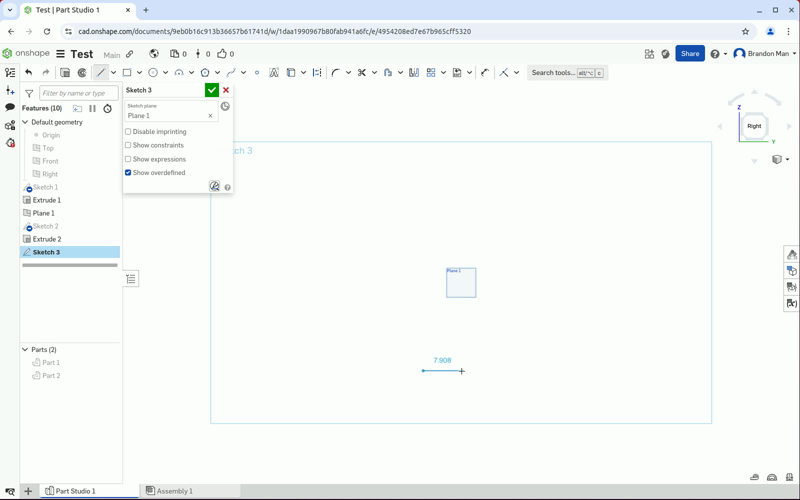
click(461, 370)
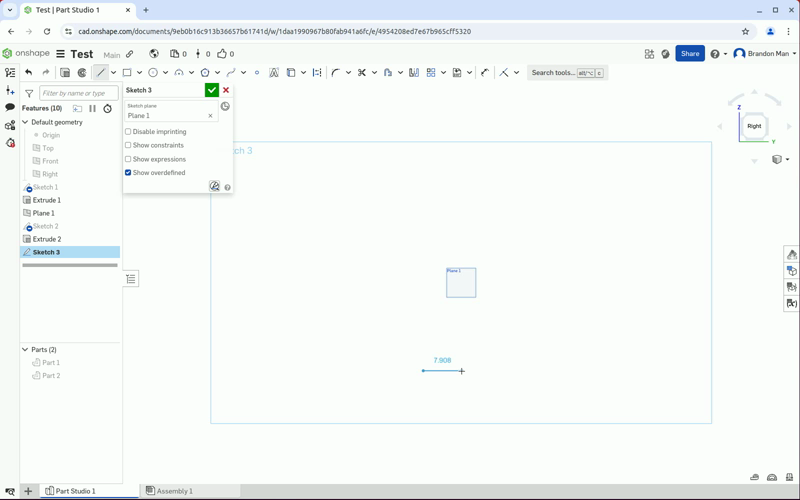
key_up(shift)
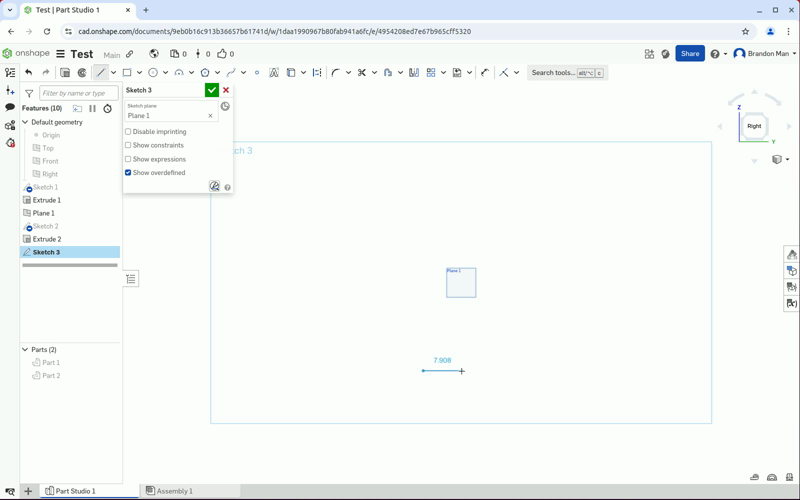
key_down(shift)
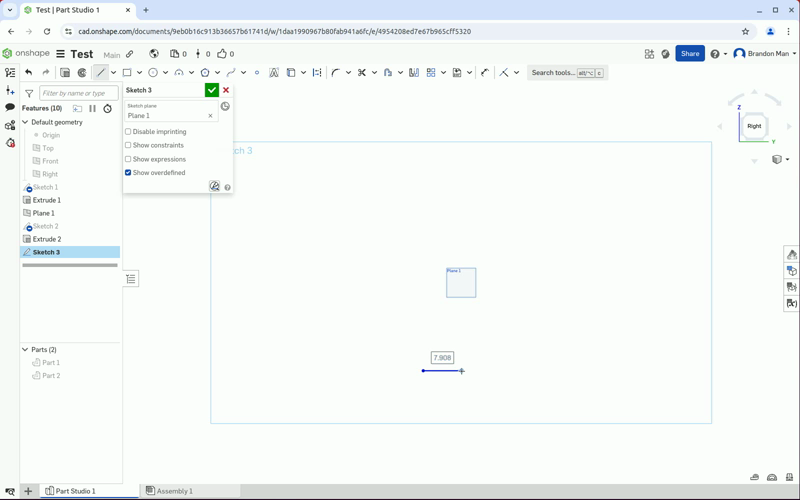
mouse_move(491, 370)
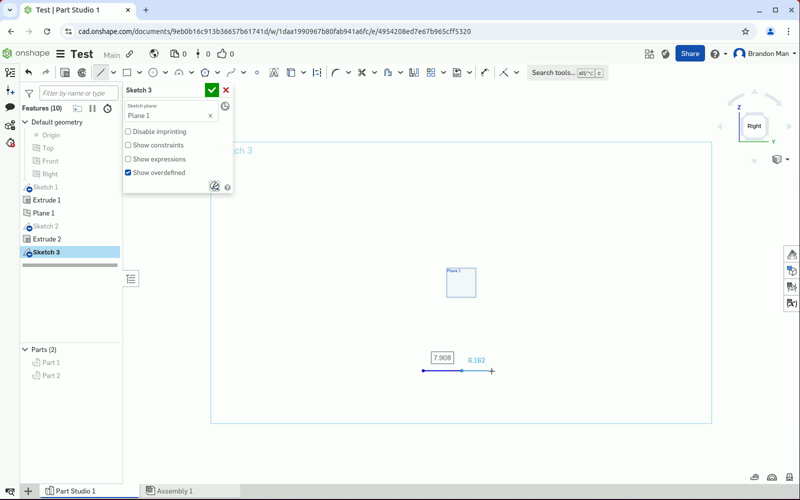
mouse_move(461, 359)
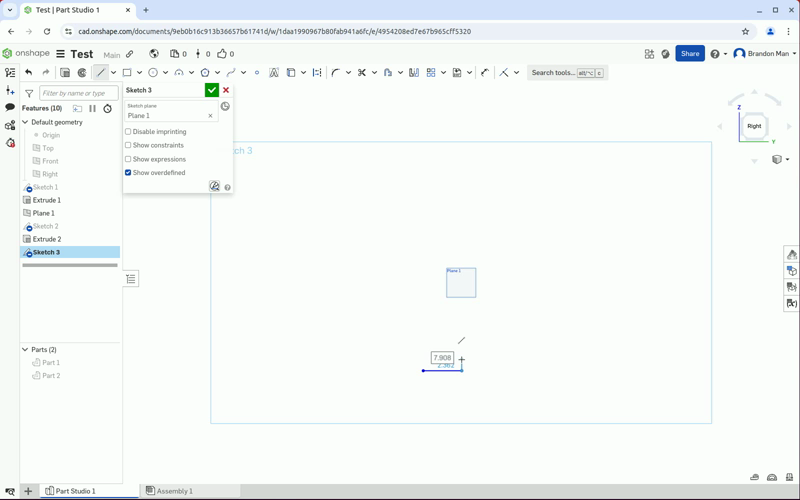
click(461, 359)
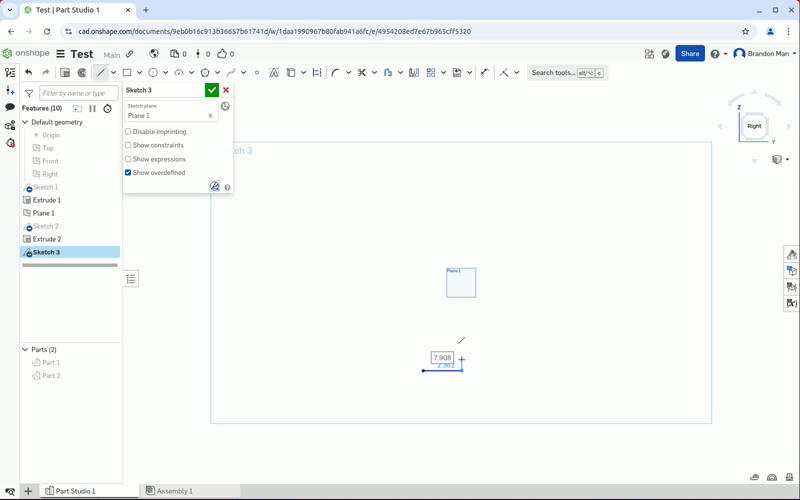
key_up(shift)
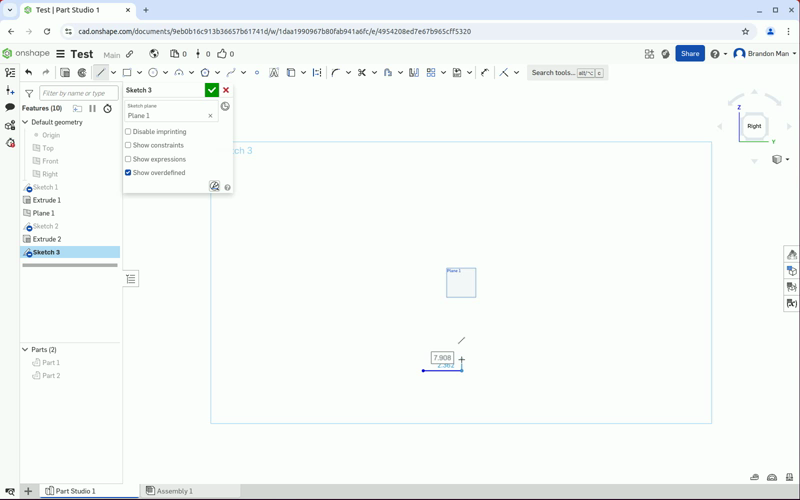
key_down(shift)
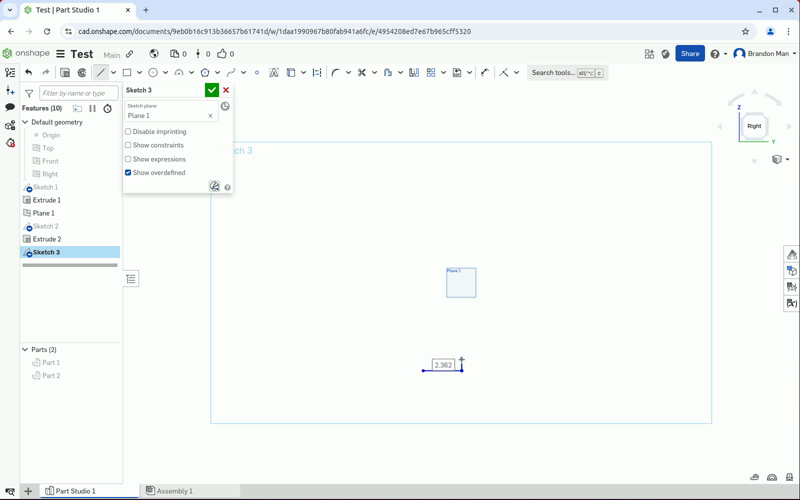
mouse_move(491, 359)
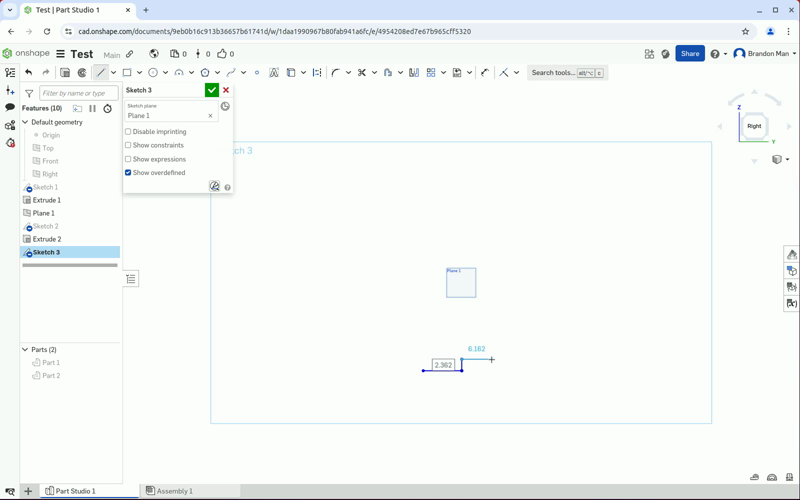
mouse_move(423, 359)
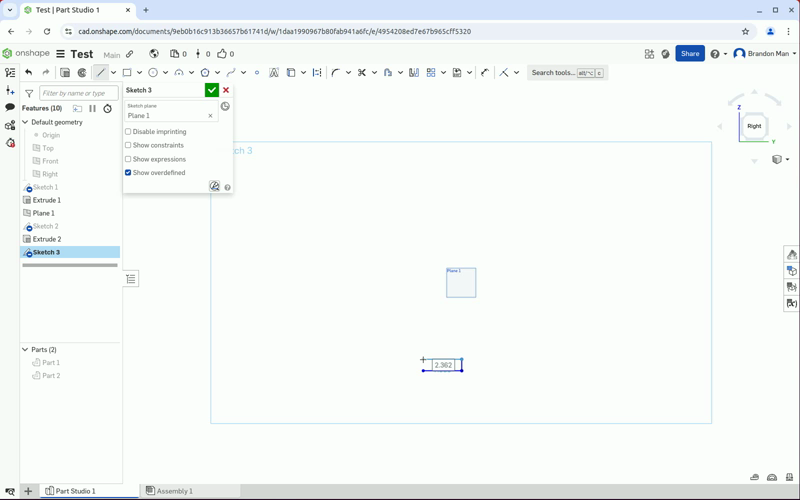
click(423, 359)
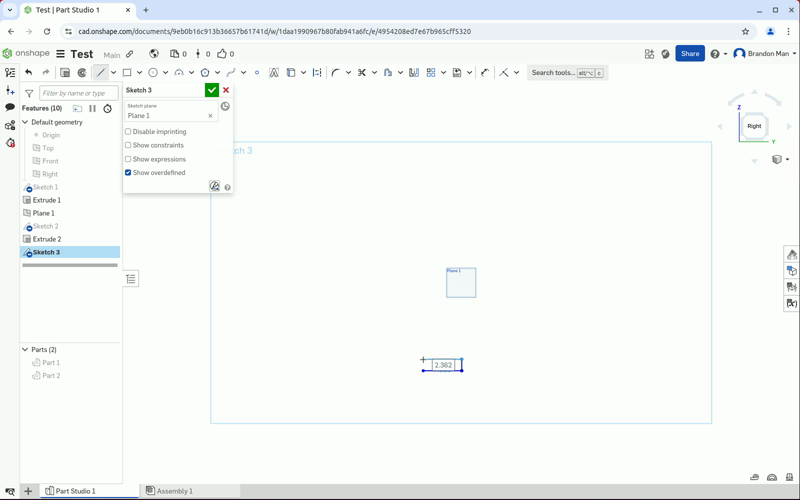
key_up(shift)
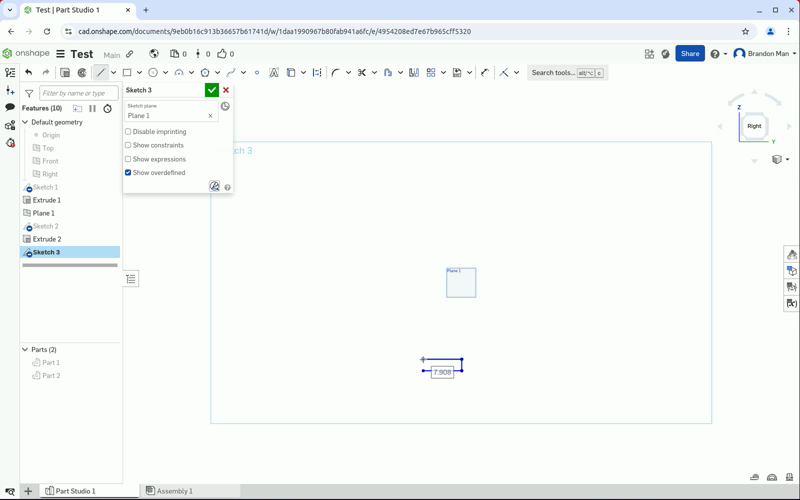
mouse_move(453, 359)
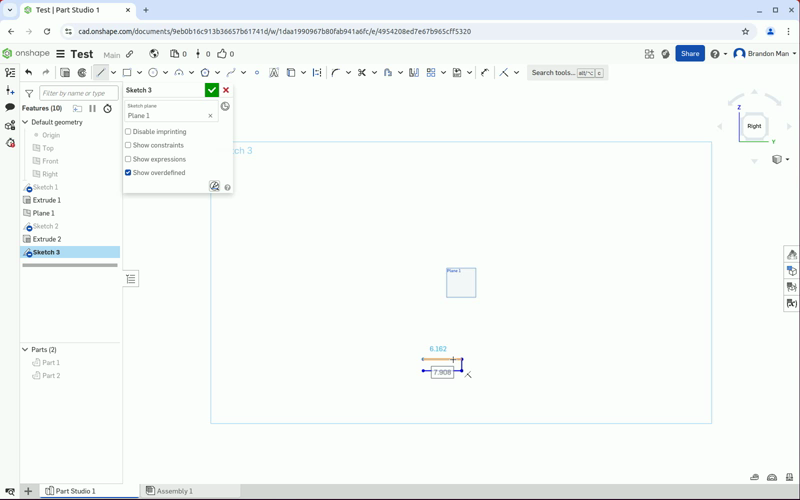
key_down(shift)
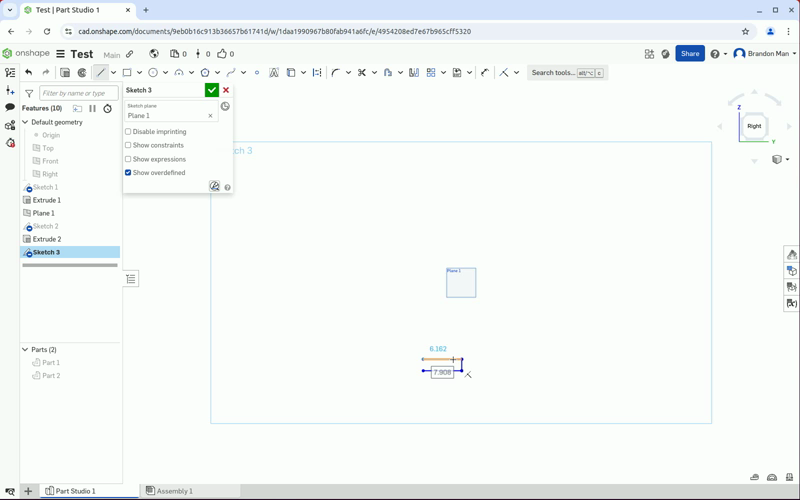
mouse_move(423, 370)
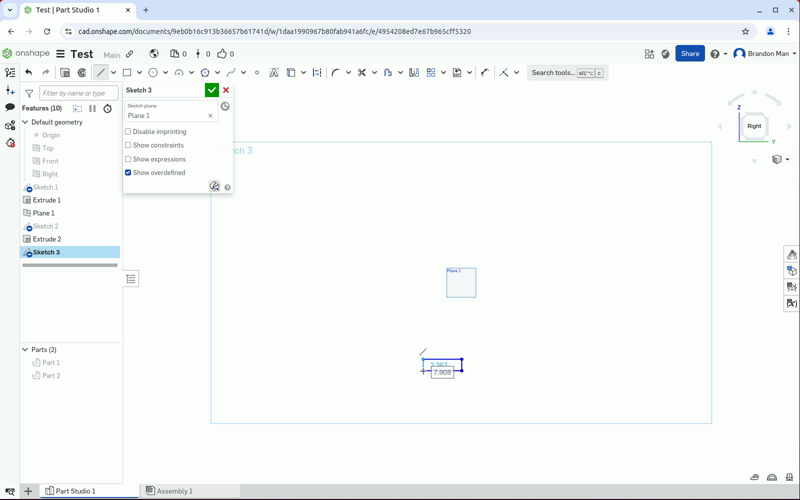
key_up(shift)
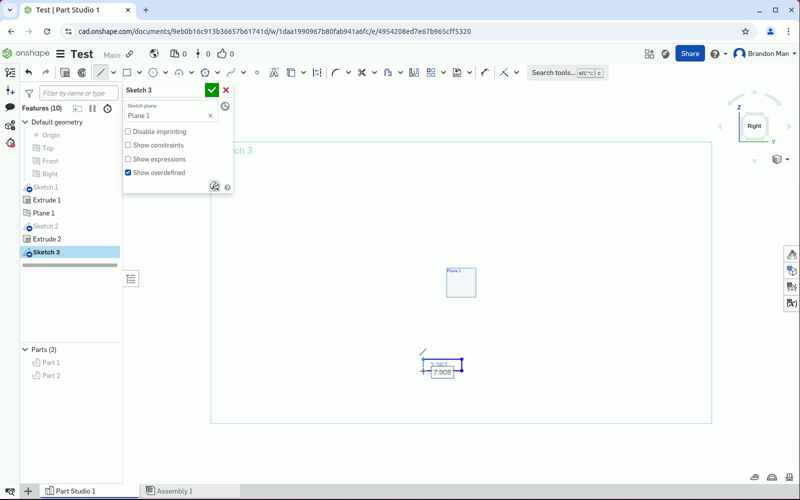
click(423, 370)
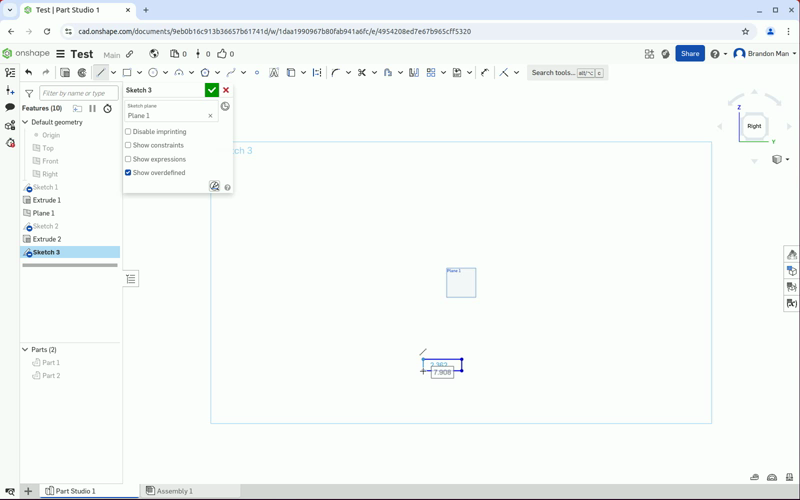
key(esc)
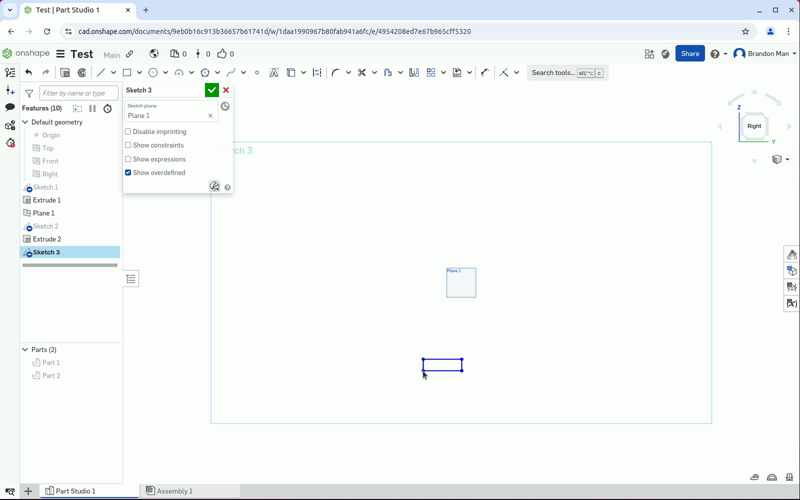
mouse_move(430, 365)
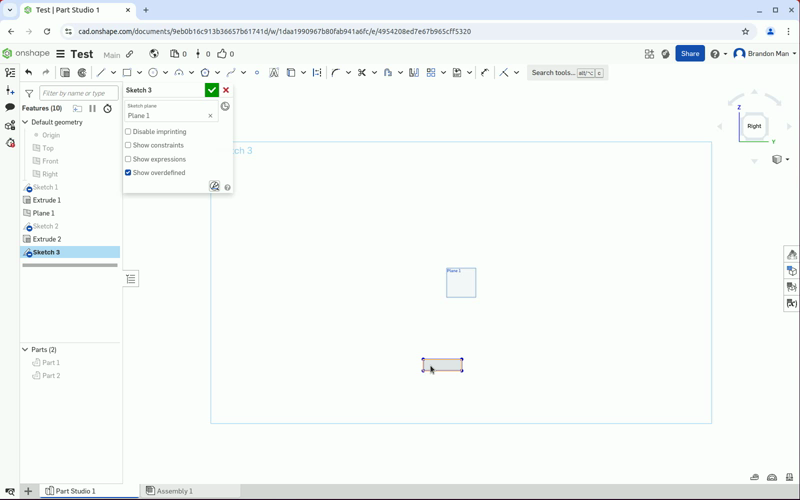
scroll(6)
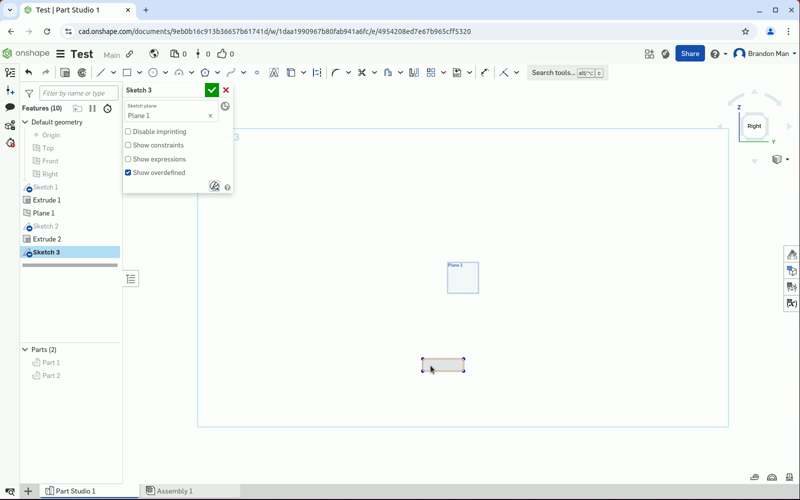
scroll(6)
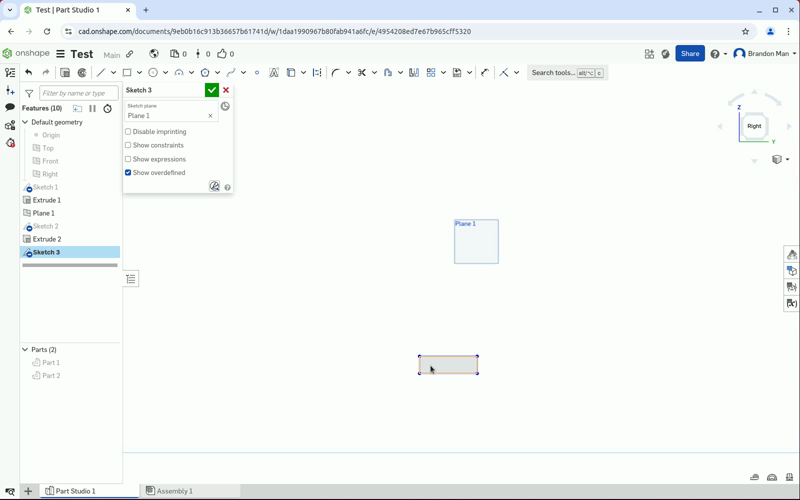
scroll(6)
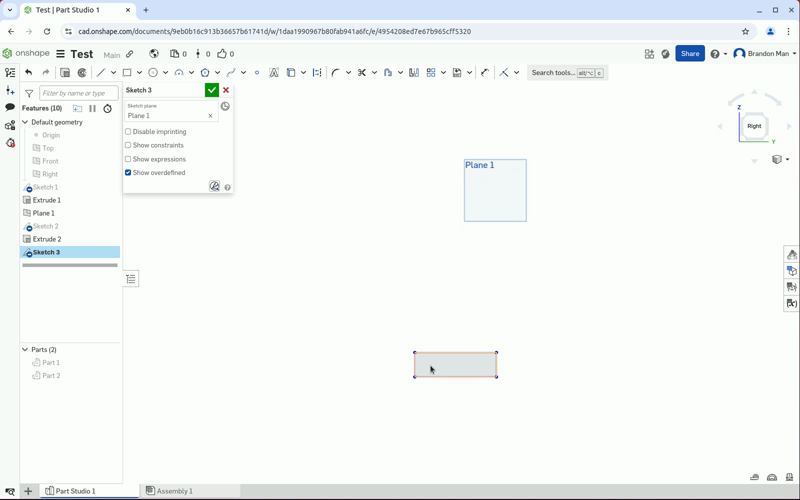
scroll(6)
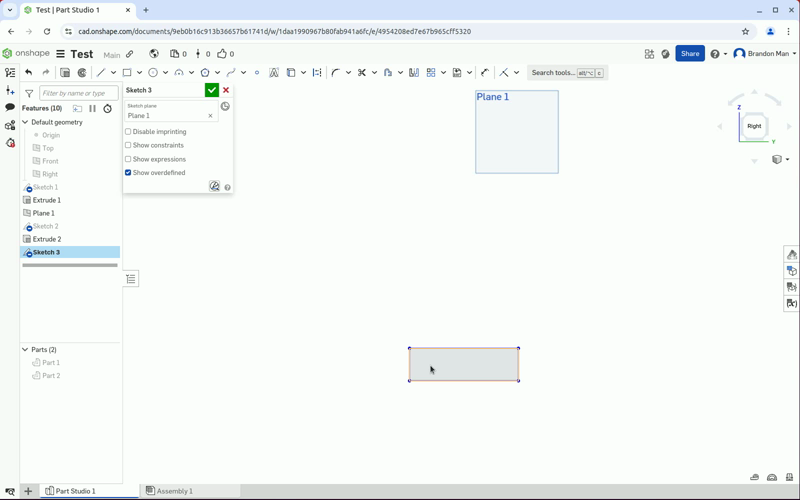
scroll(6)
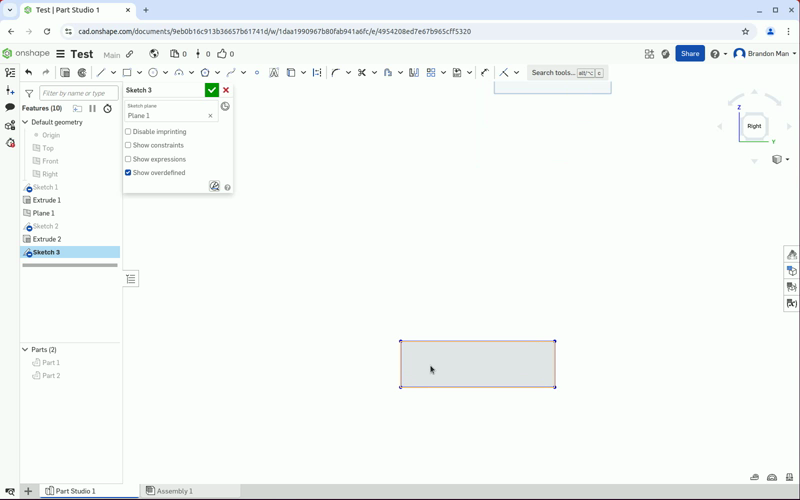
scroll(6)
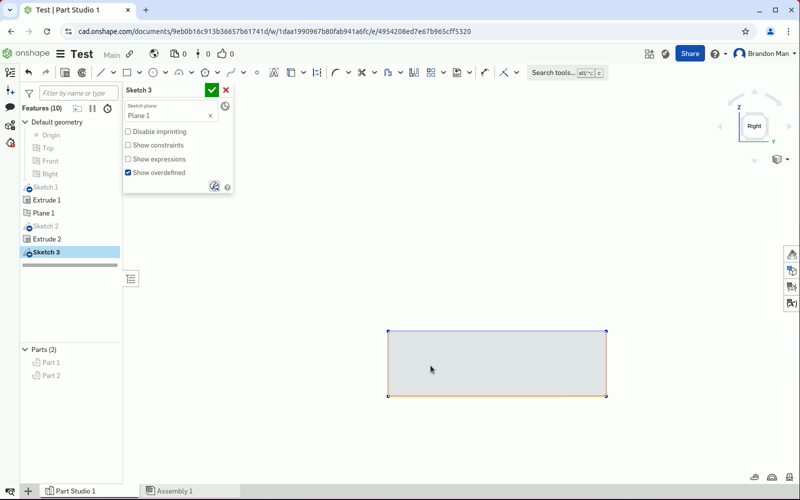
scroll(6)
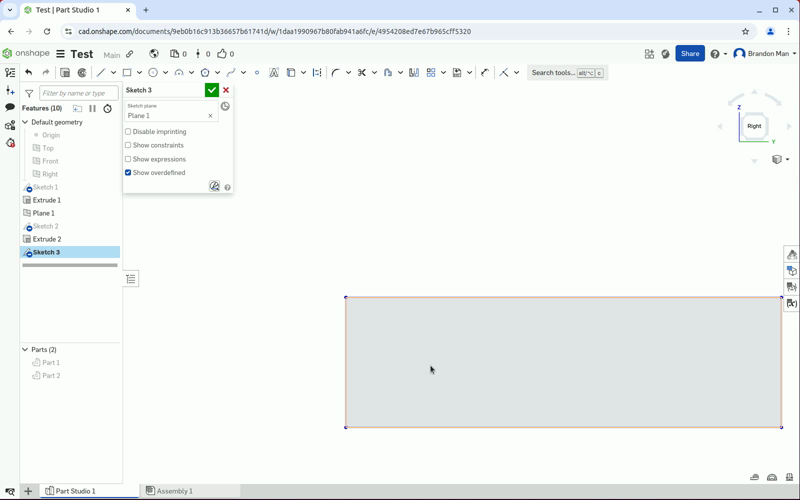
click(430, 365)
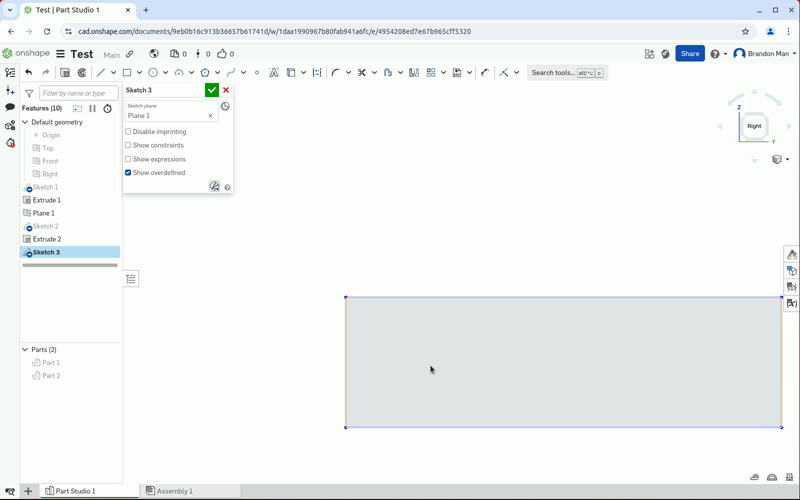
scroll(-6)
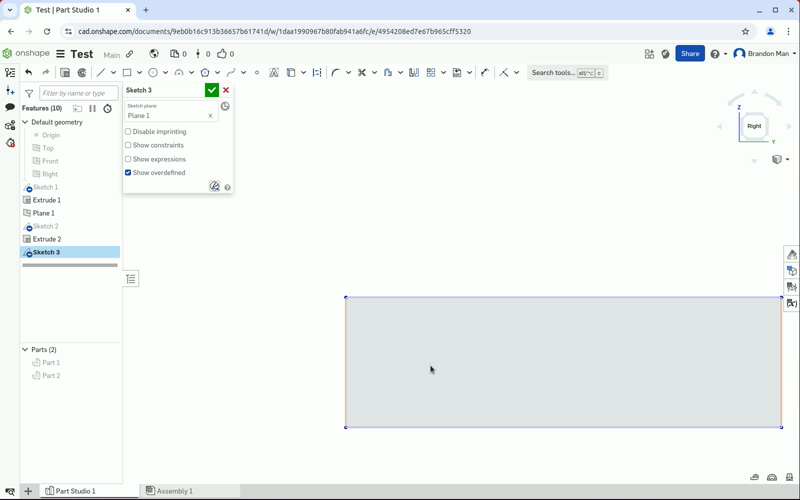
scroll(-6)
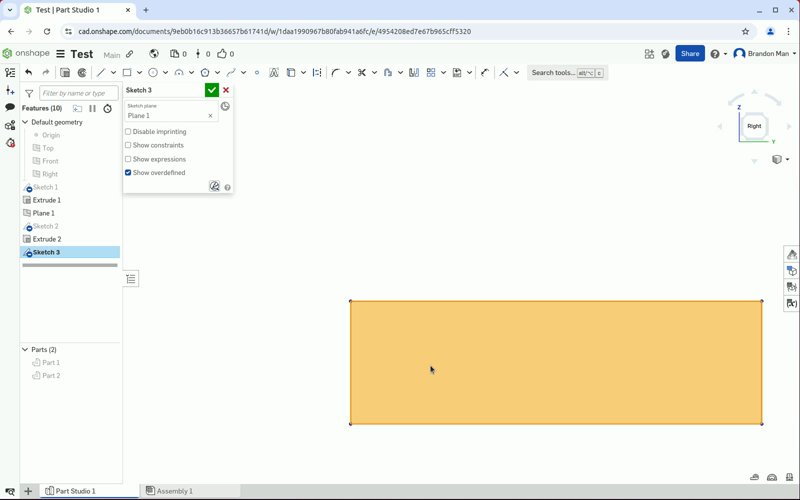
scroll(-6)
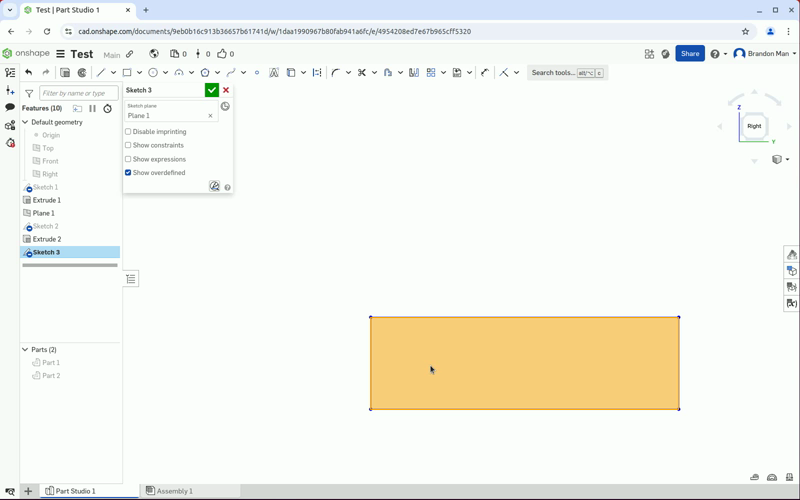
scroll(-6)
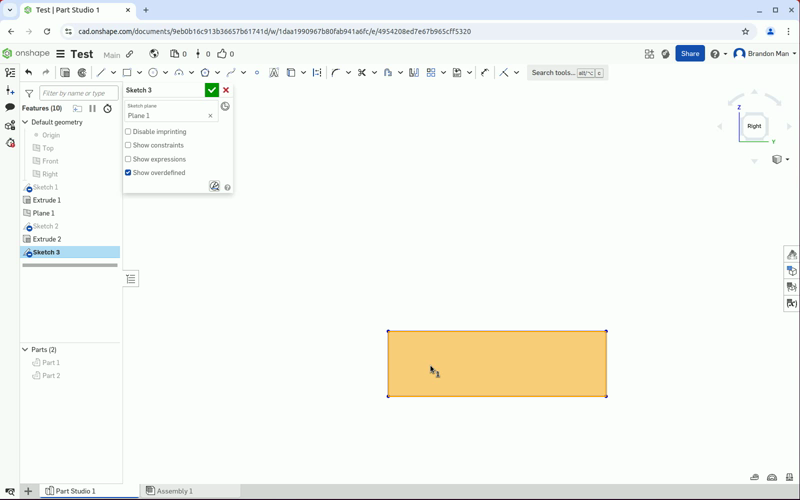
scroll(-6)
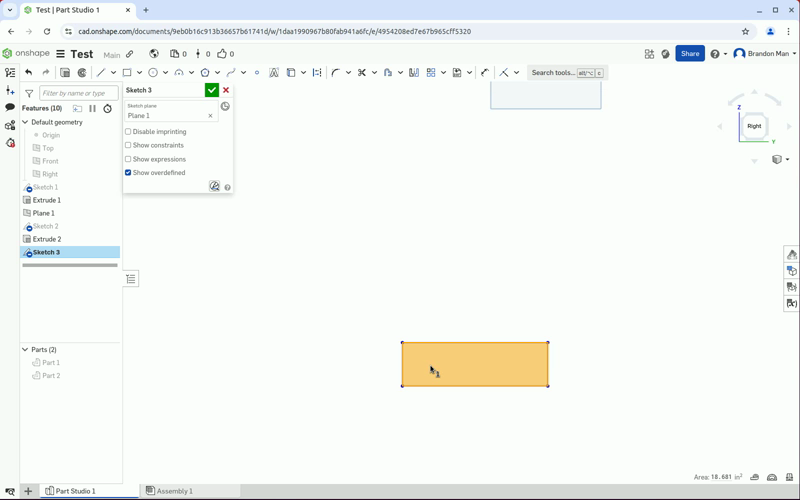
scroll(-6)
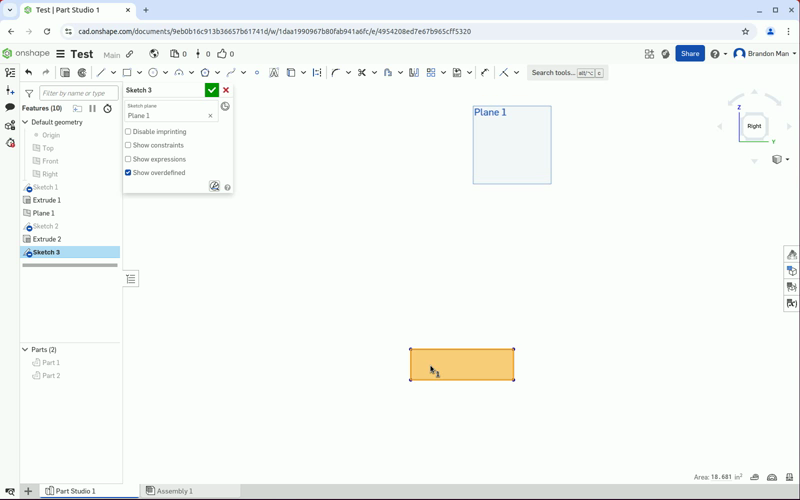
scroll(-6)
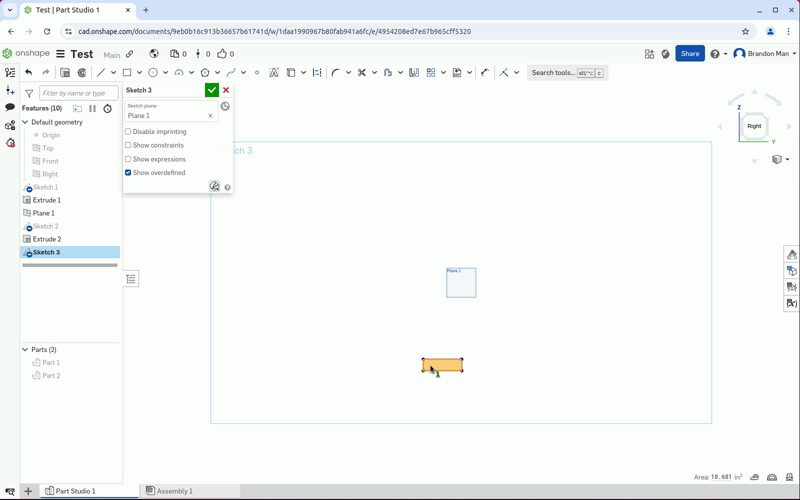
mouse_move(73, 352)
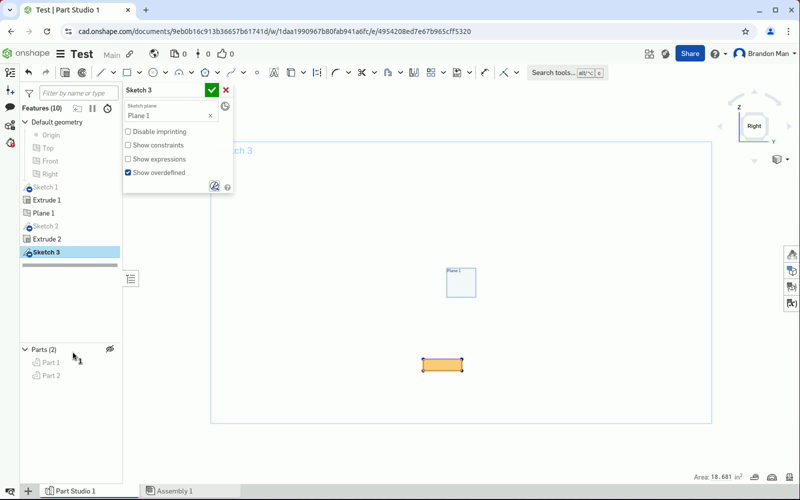
key(shift+y)
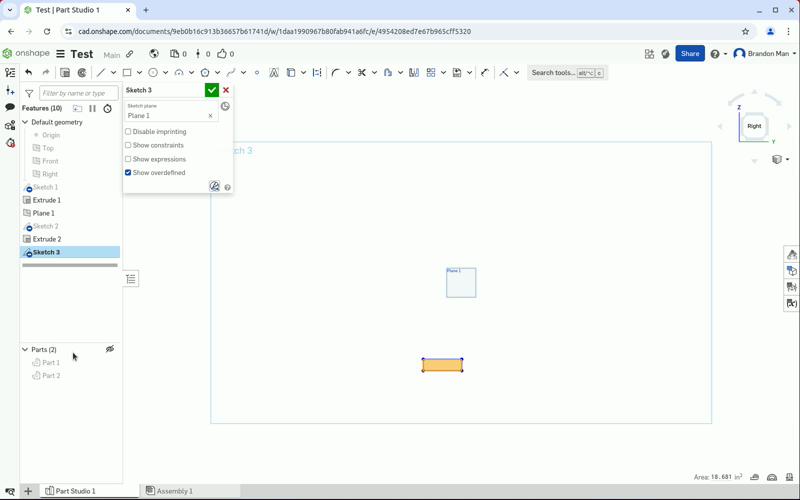
key(shift+e)
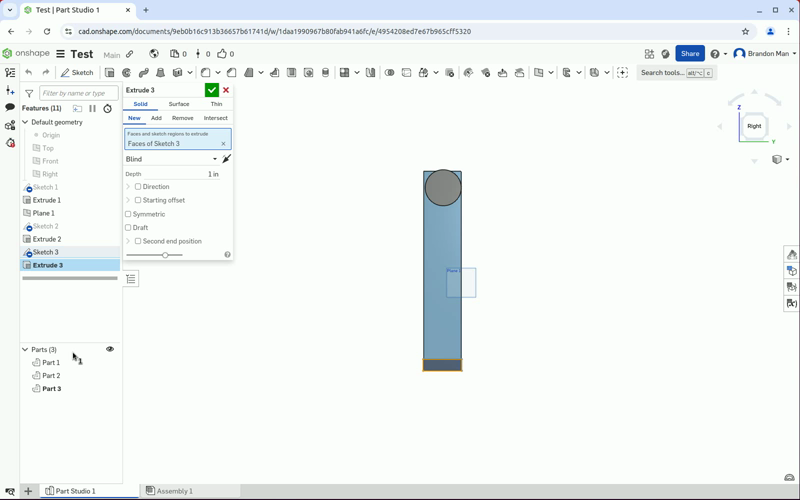
mouse_move(143, 106)
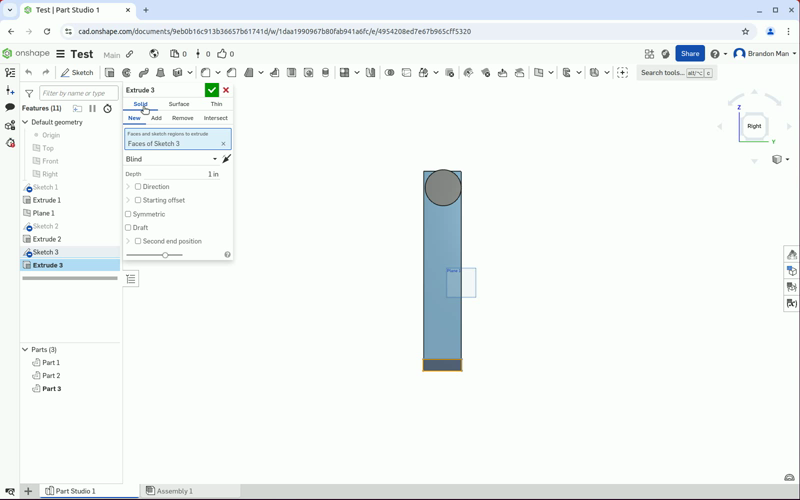
click(143, 106)
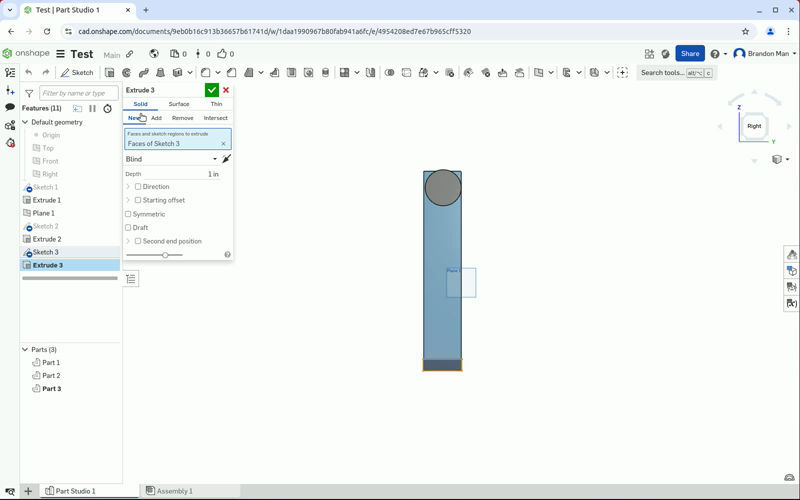
mouse_move(137, 120)
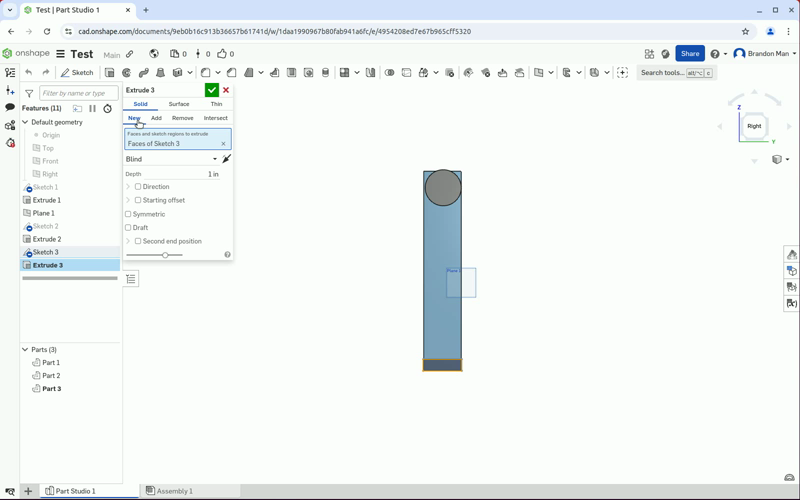
click(137, 120)
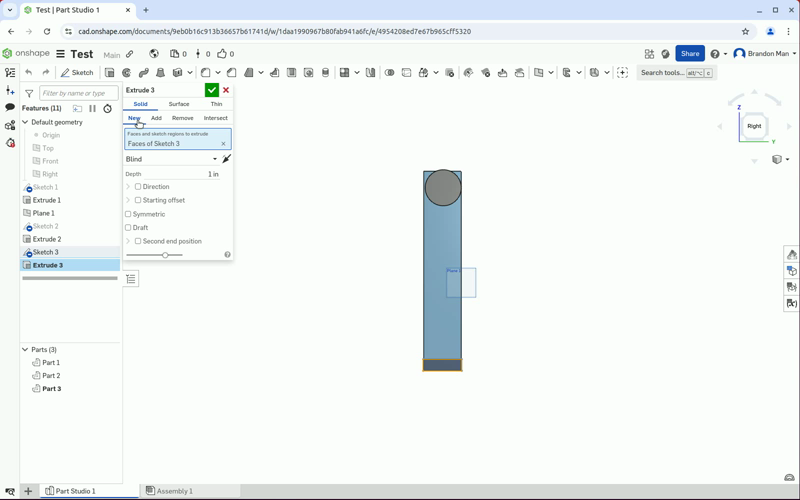
key(tab, 4)
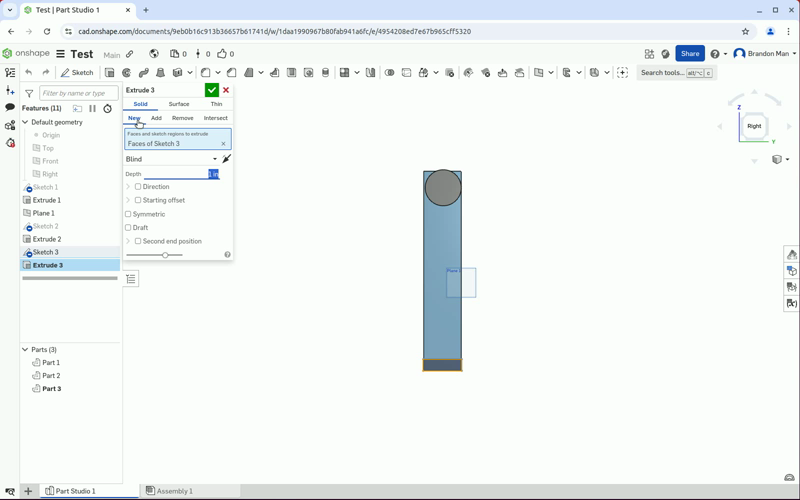
text(12.276)
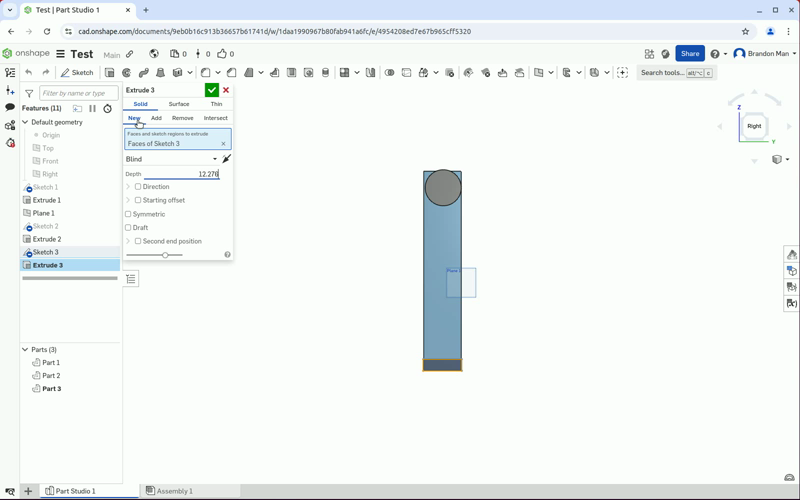
key(enter)
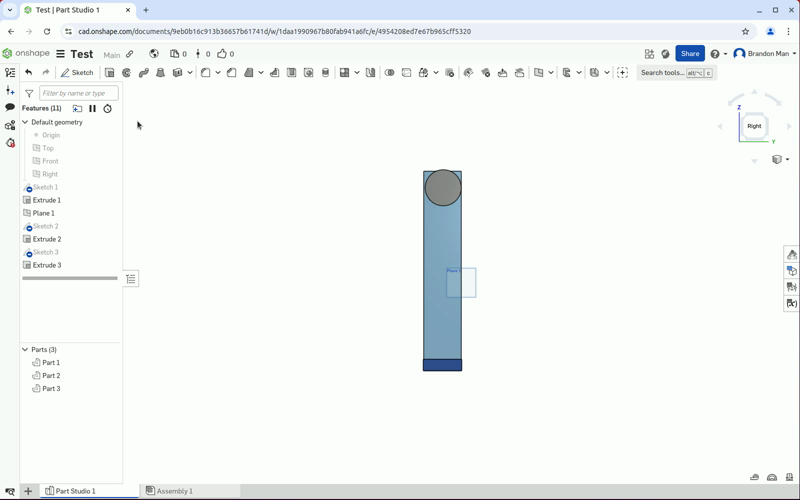
key(shift+h)
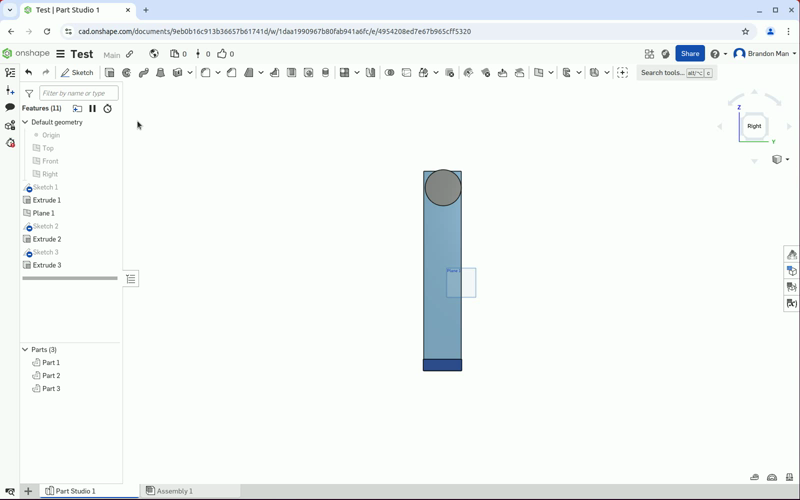
key(shift+h)
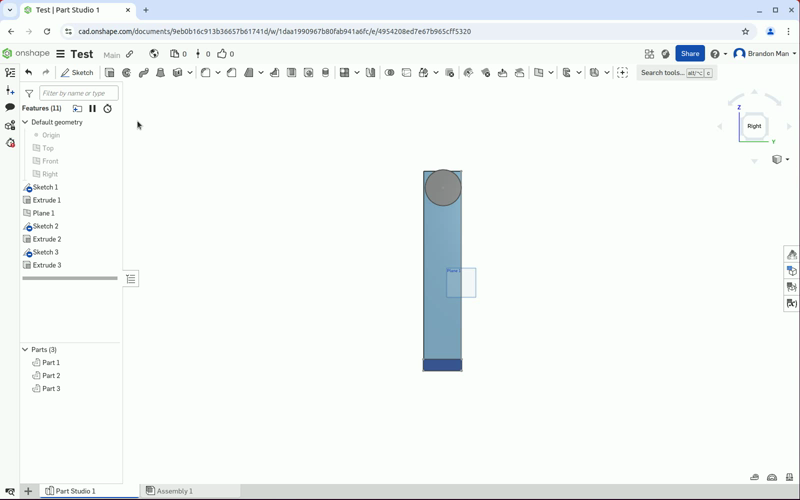
key(shift+7)
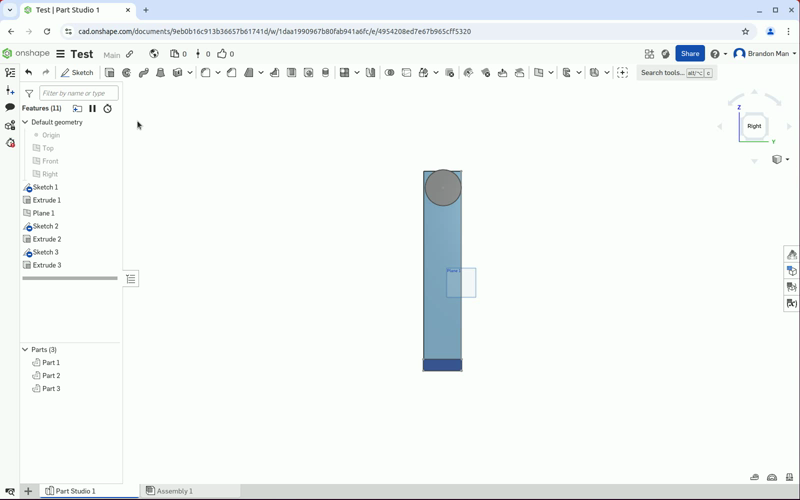
key(right, 2)
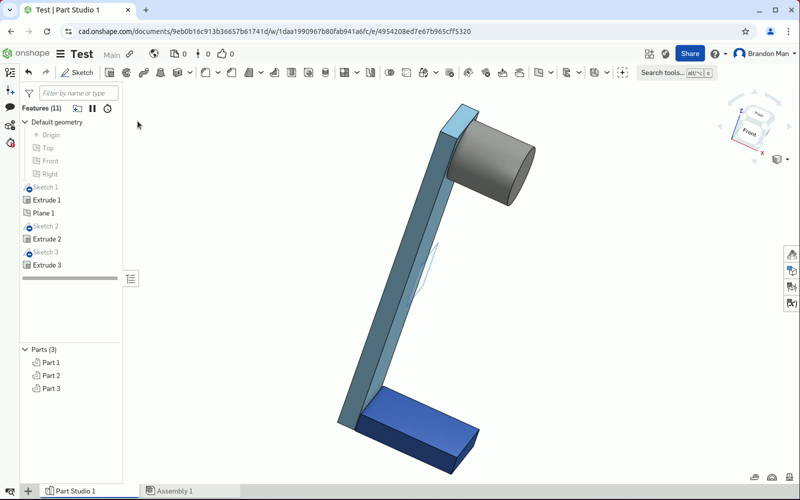
key(down, 2)
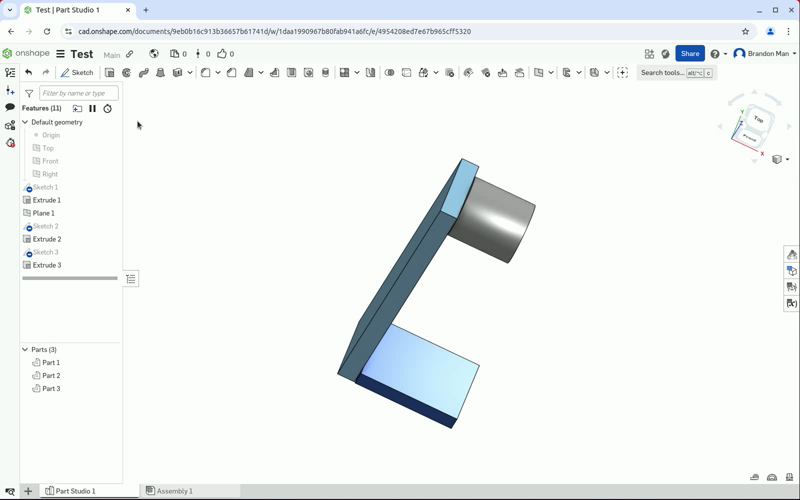
key(up, 2)
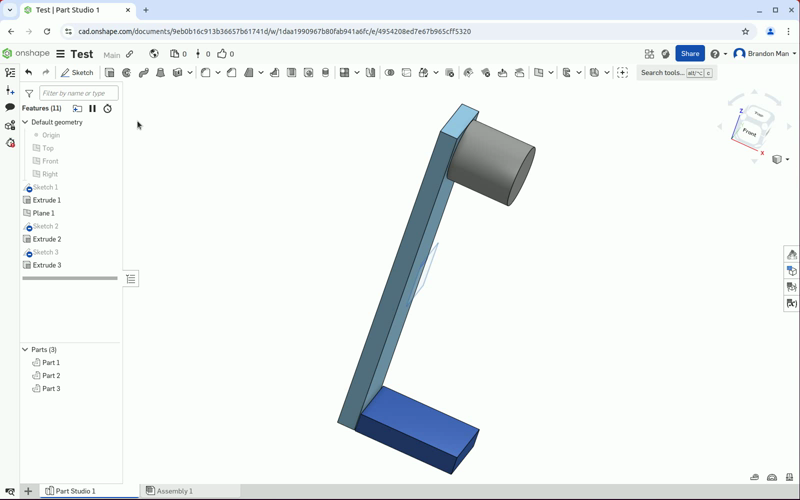
key(left, 2)
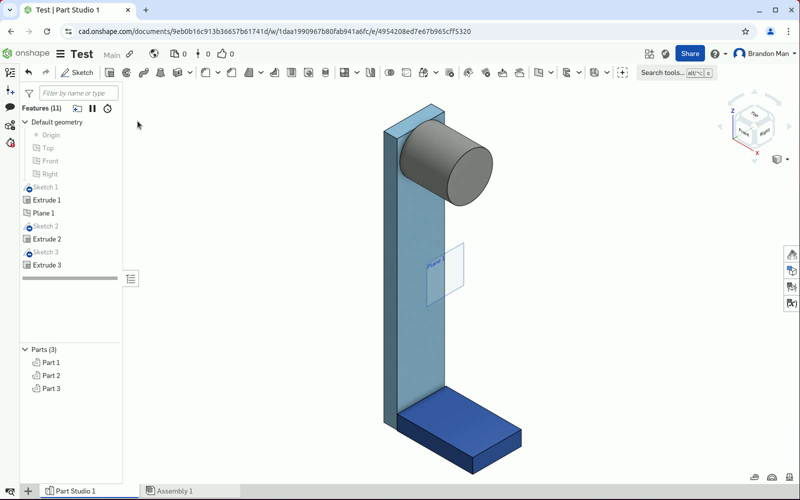
mouse_move(73, 189)
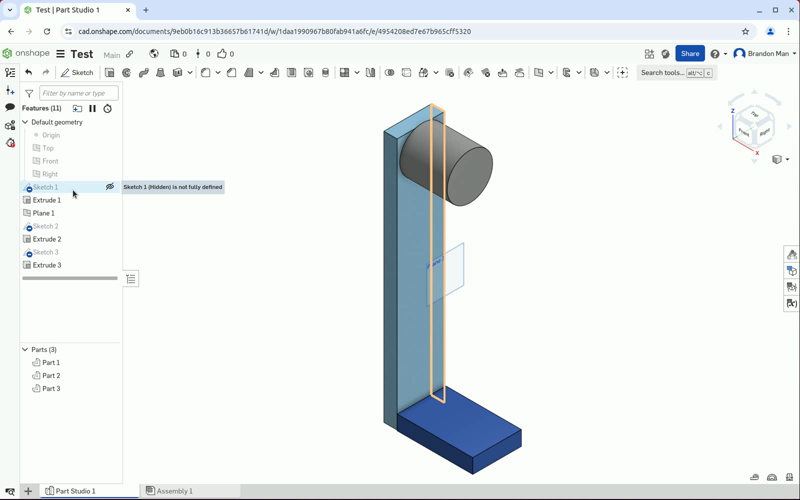
click(73, 189)